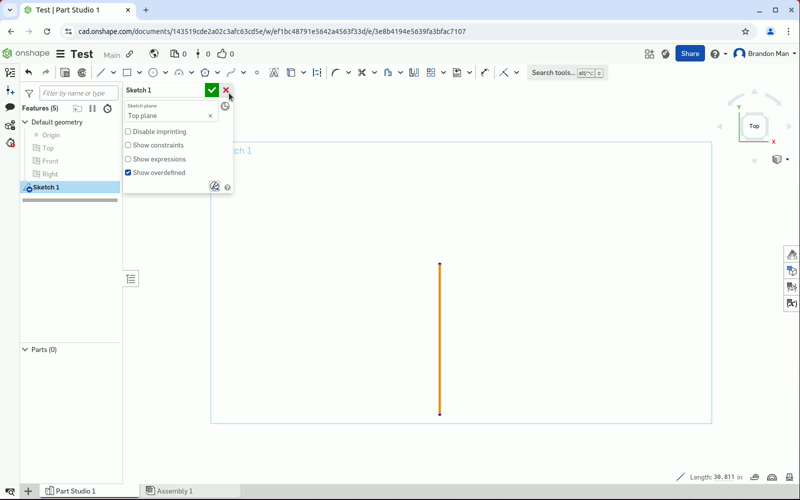
key(shift+h)
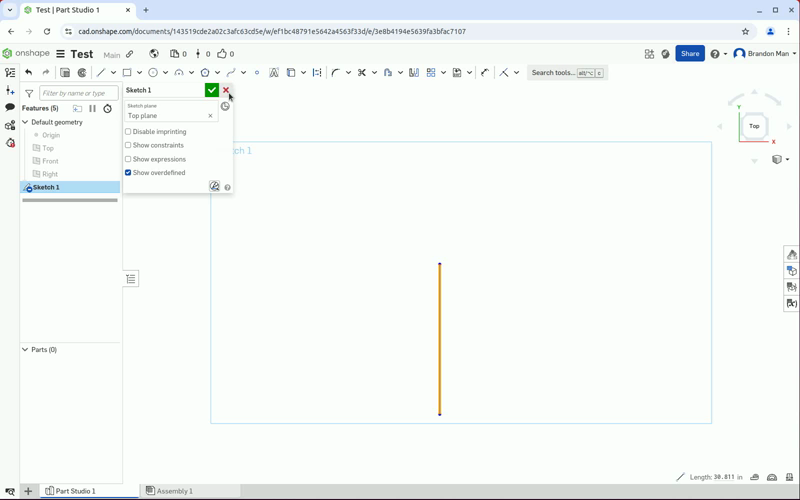
key(shift+s)
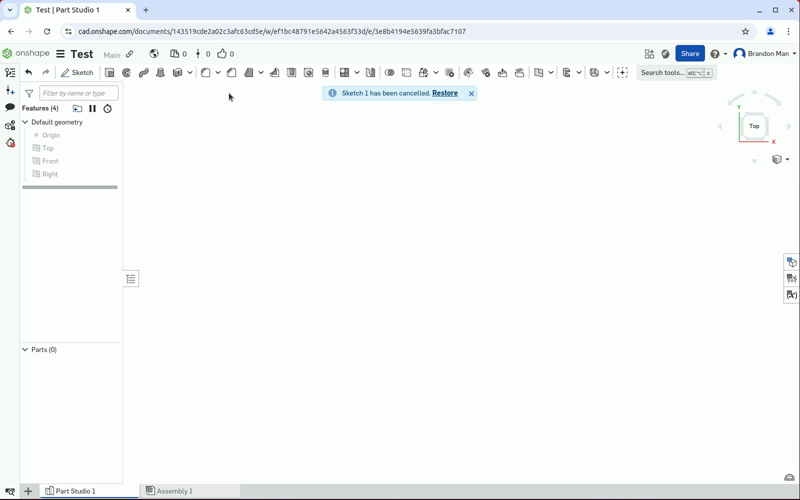
mouse_move(73, 150)
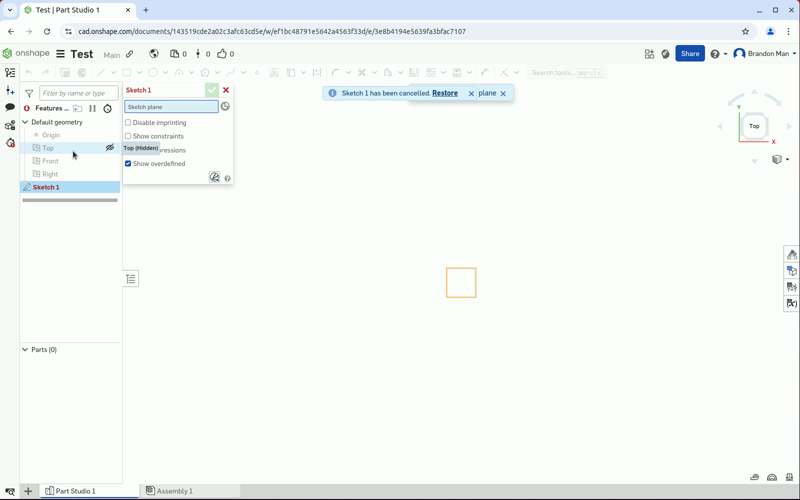
click(73, 150)
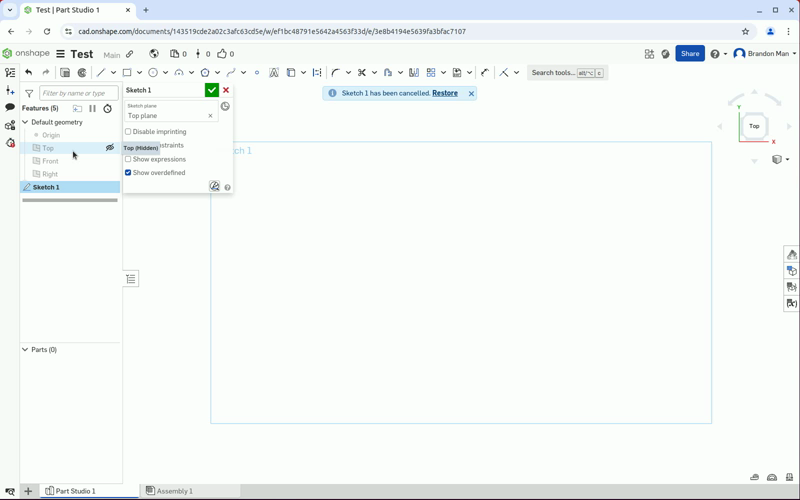
mouse_move(73, 352)
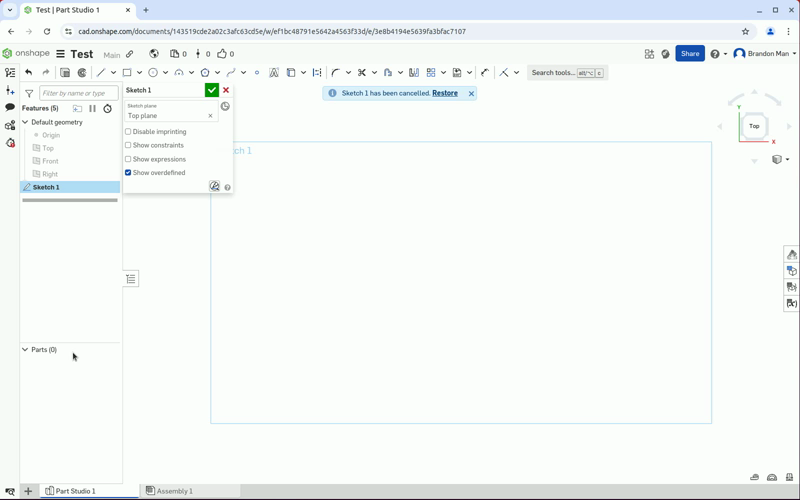
key(y)
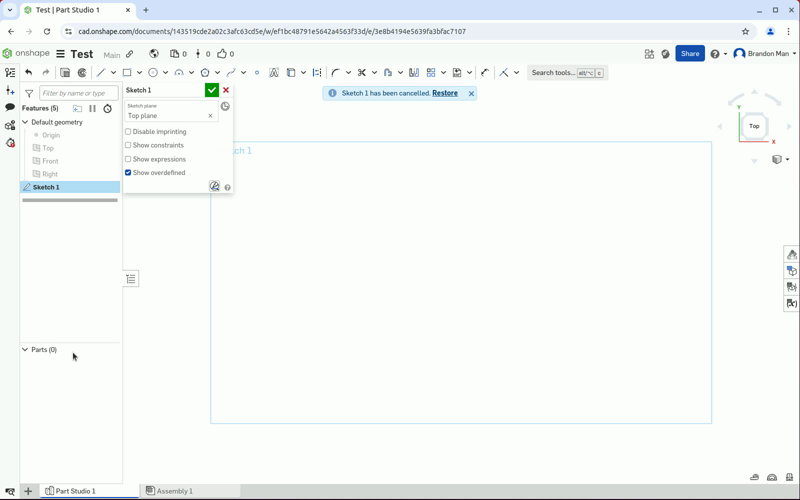
key(l)
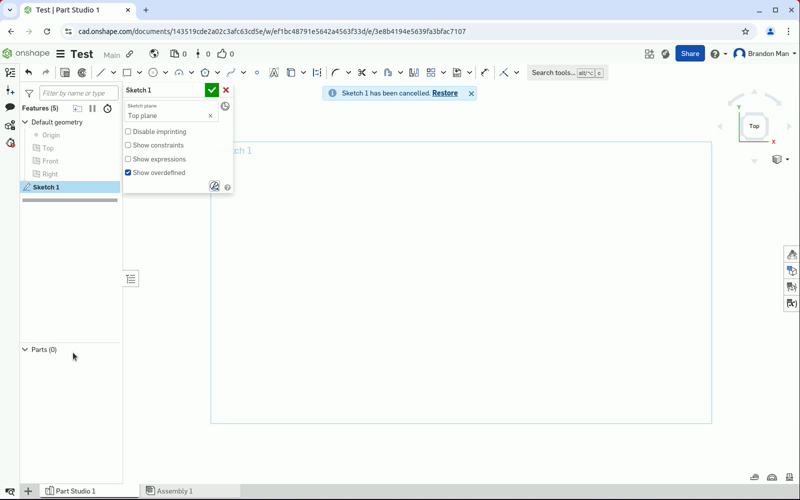
key_down(shift)
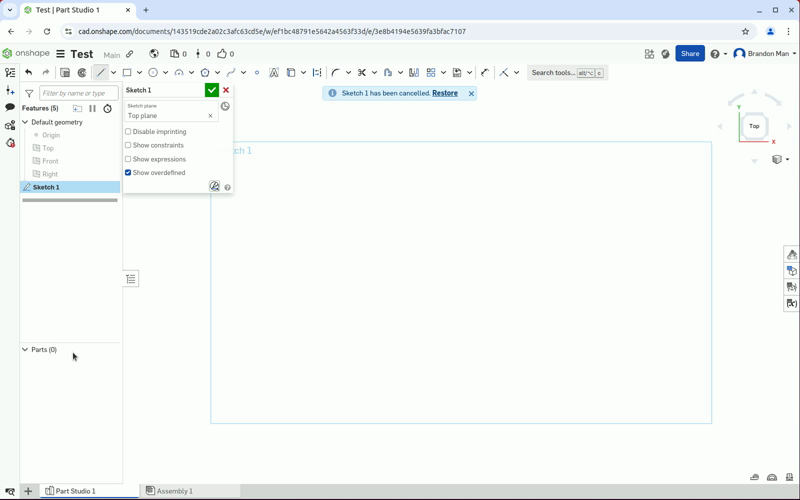
mouse_move(460, 282)
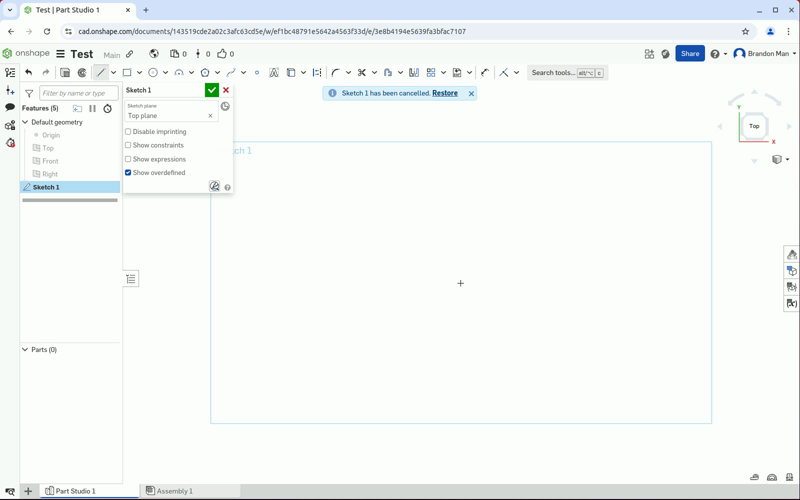
click(460, 282)
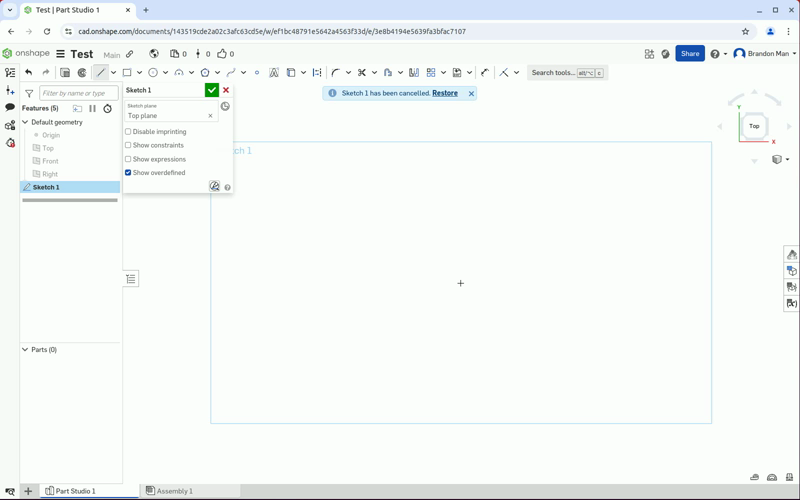
key_up(shift)
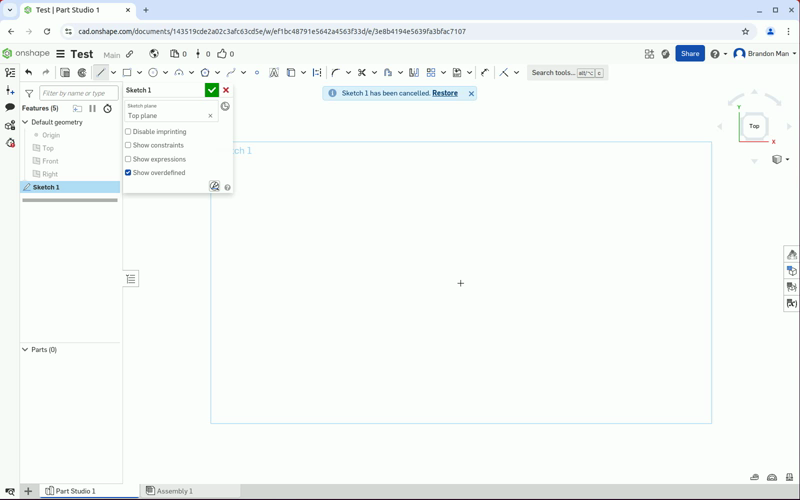
key_down(shift)
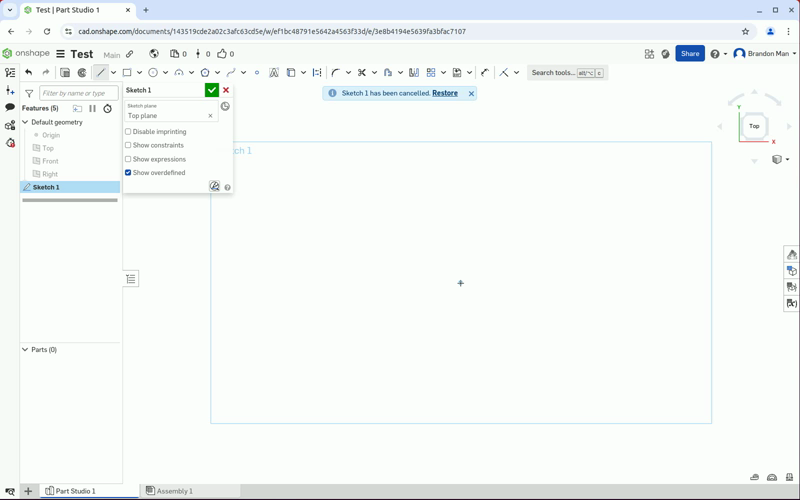
mouse_move(490, 282)
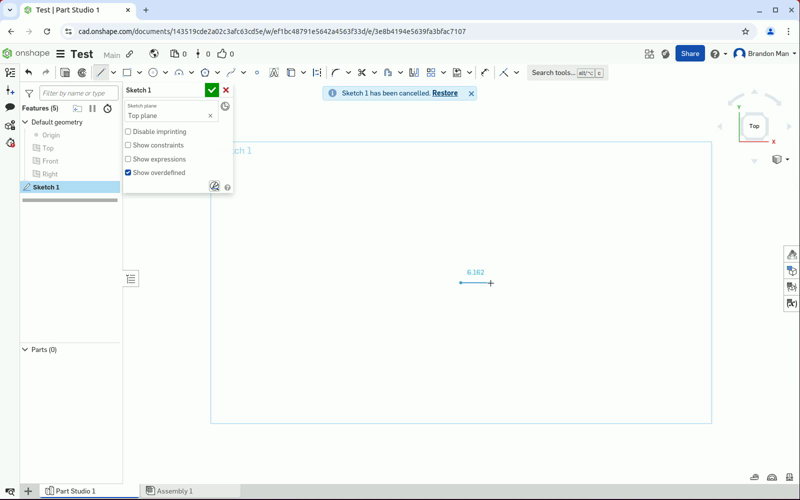
mouse_move(502, 282)
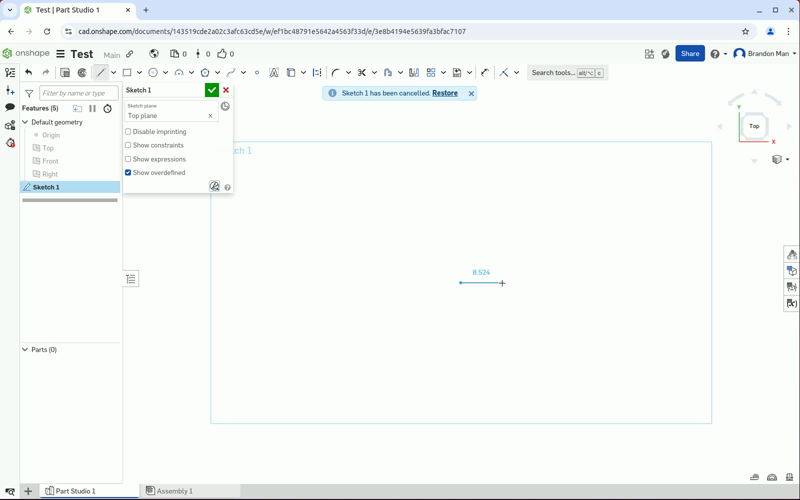
click(502, 282)
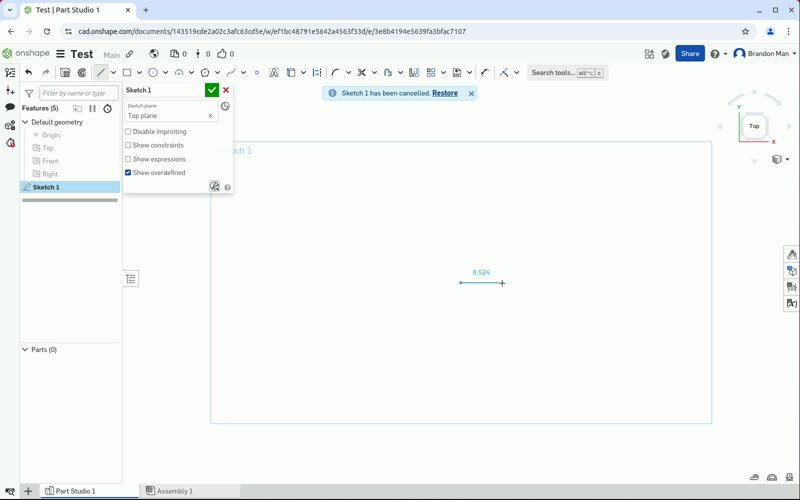
key_up(shift)
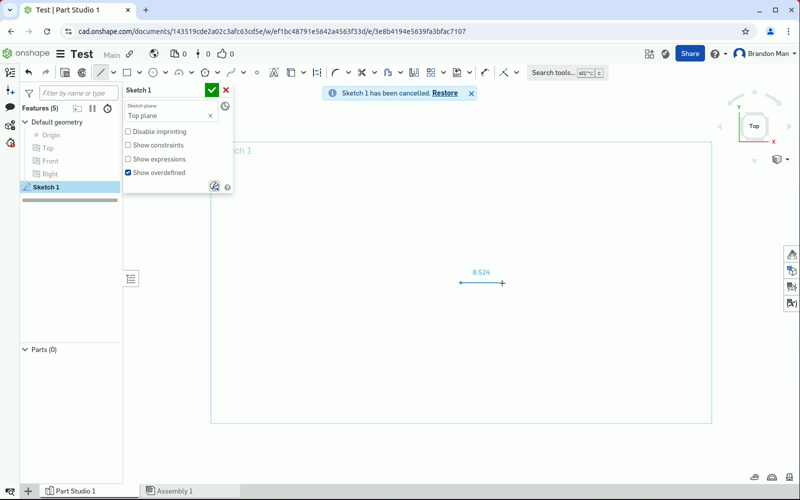
key_down(shift)
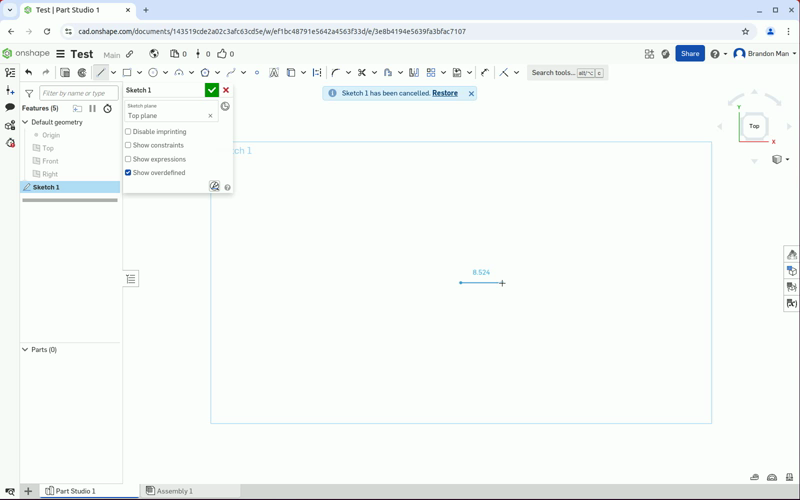
mouse_move(502, 170)
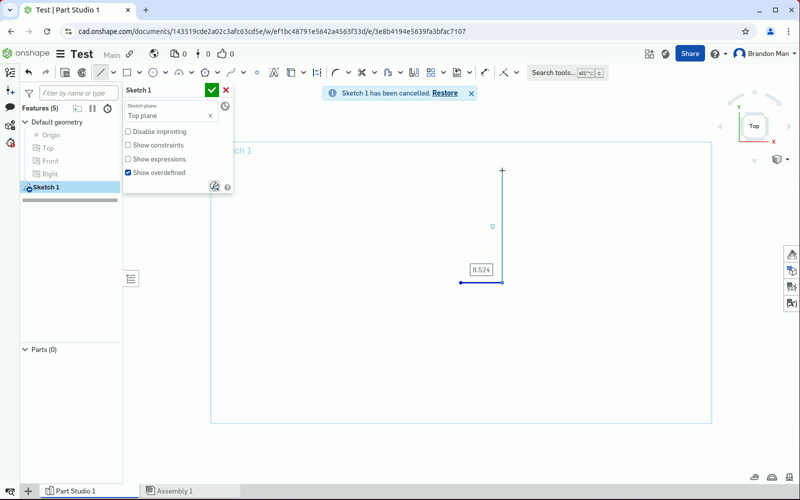
click(502, 170)
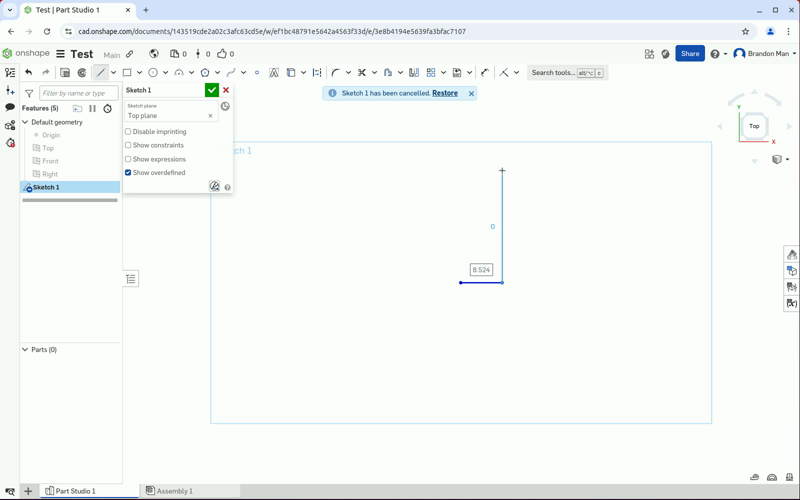
key_up(shift)
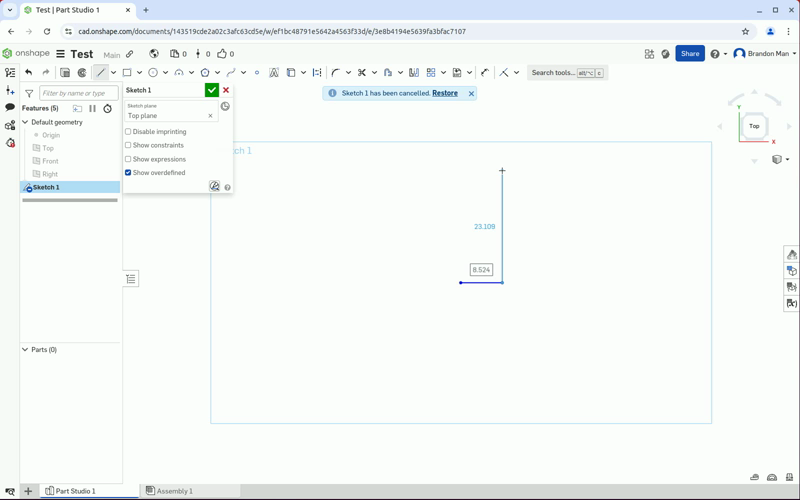
key_down(shift)
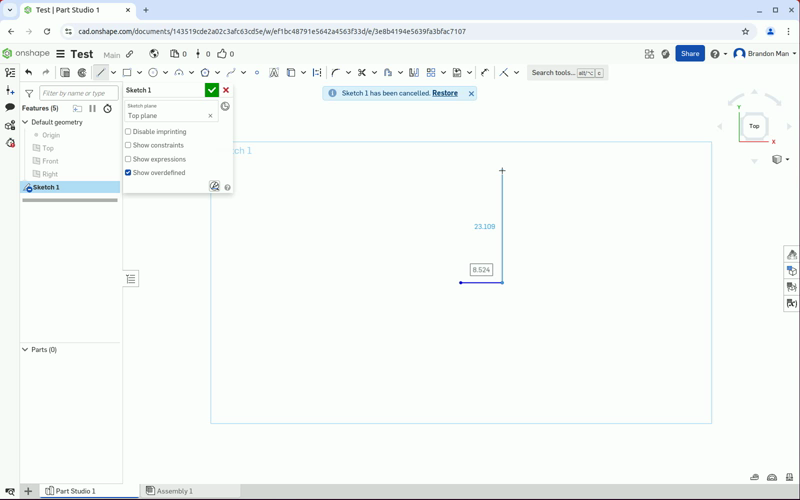
mouse_move(532, 170)
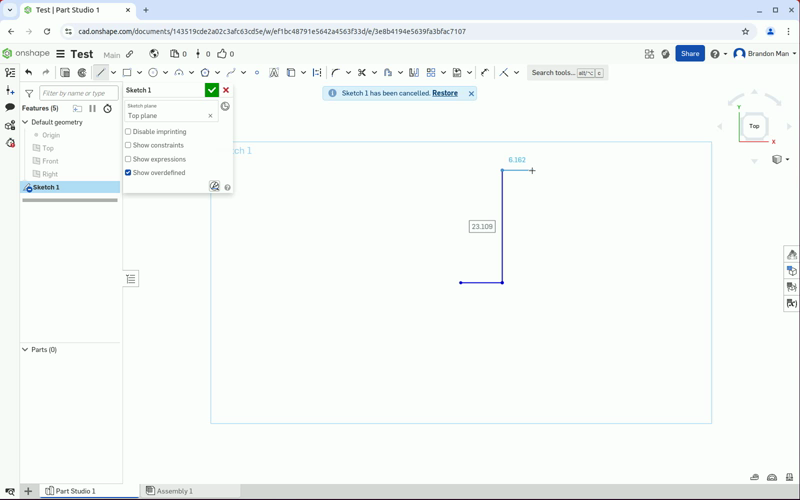
mouse_move(460, 170)
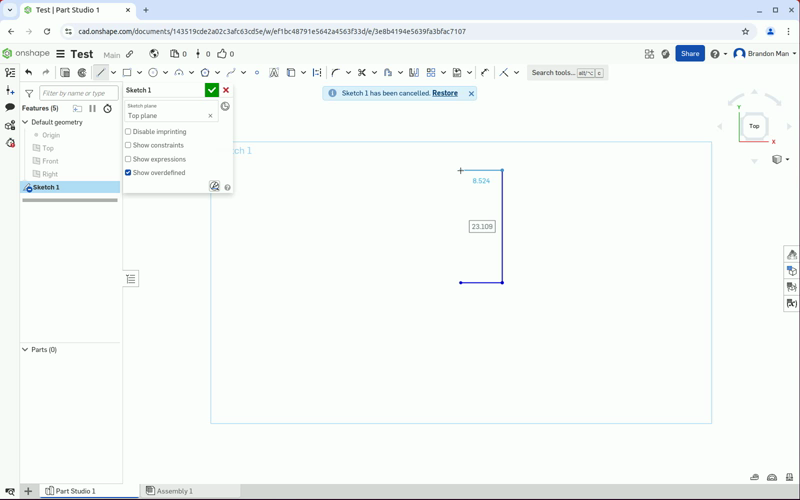
click(460, 170)
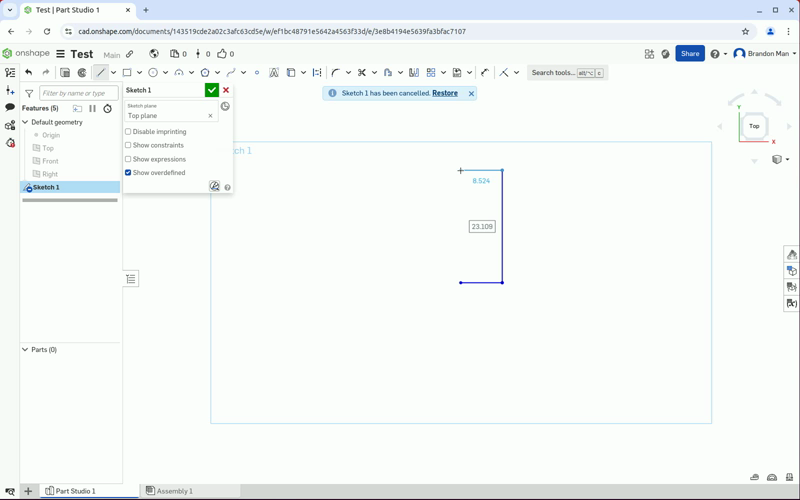
key_up(shift)
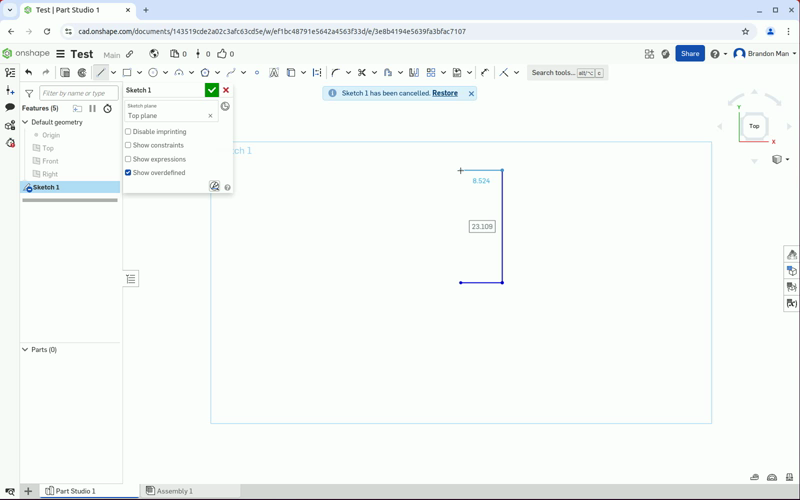
key_down(shift)
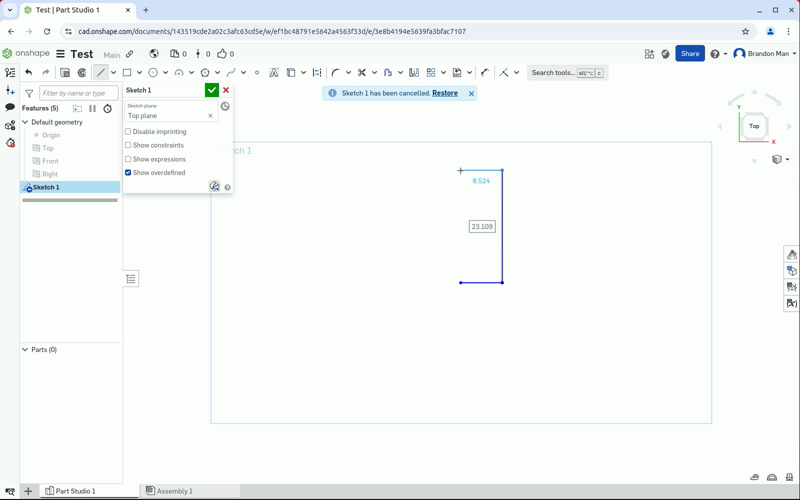
mouse_move(460, 282)
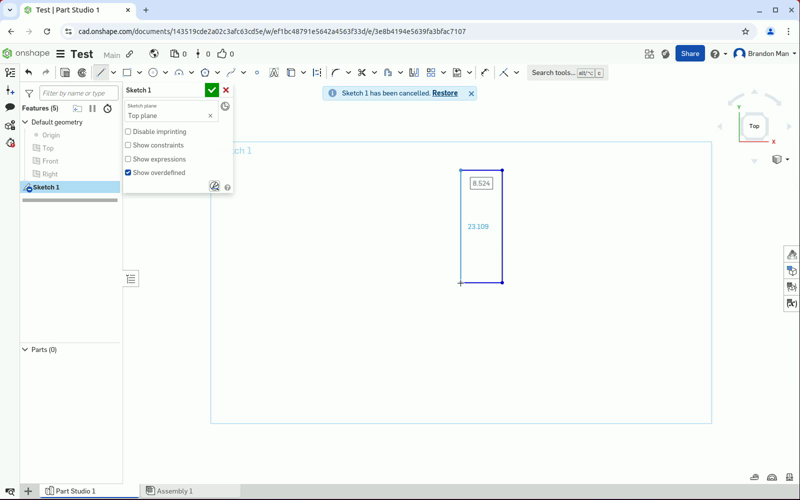
key_up(shift)
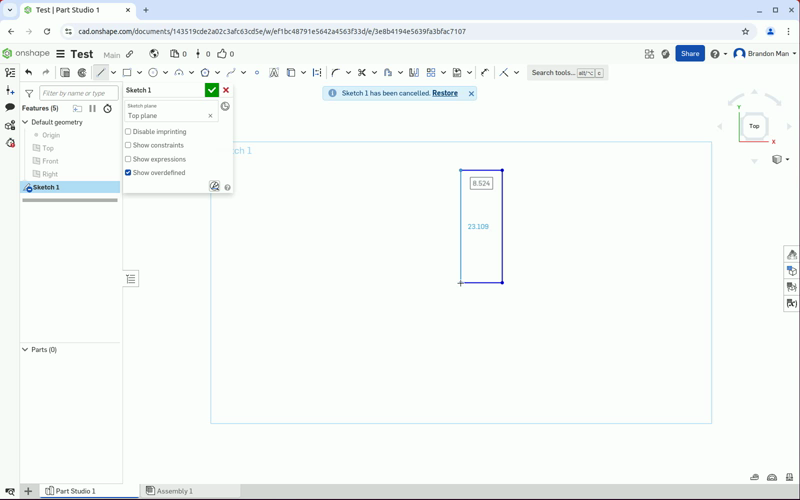
click(460, 282)
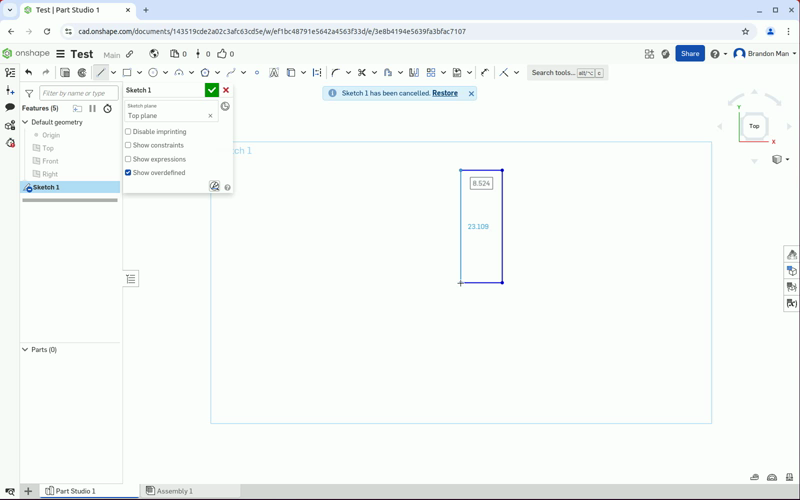
key(esc)
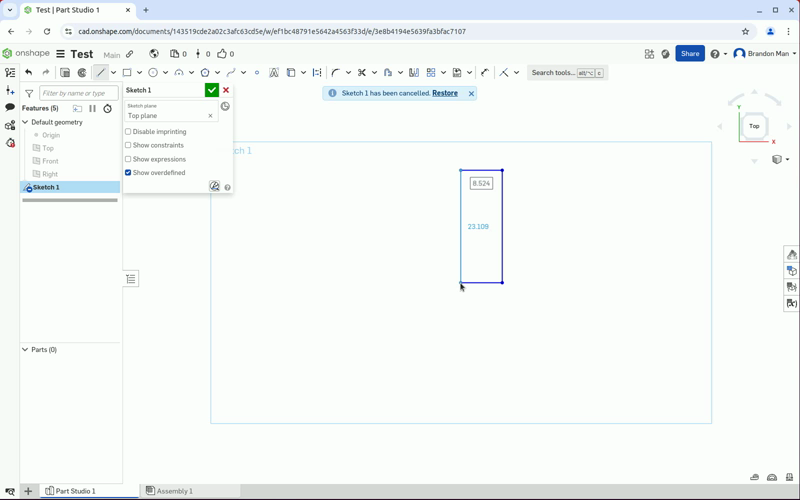
mouse_move(485, 228)
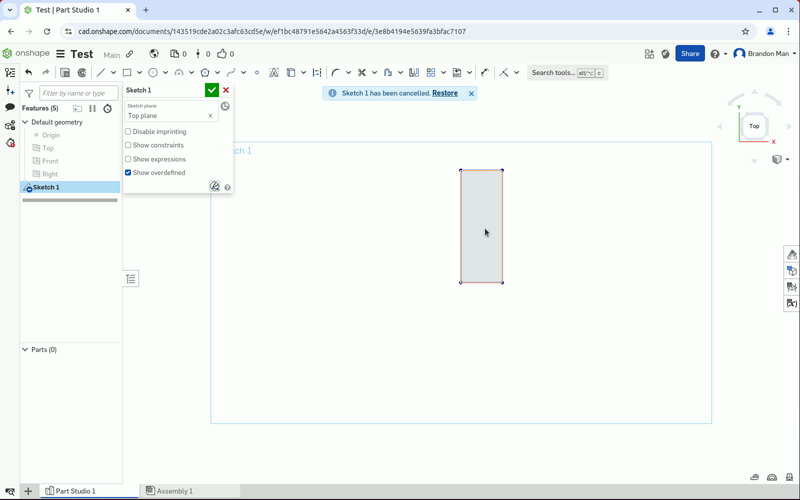
click(485, 228)
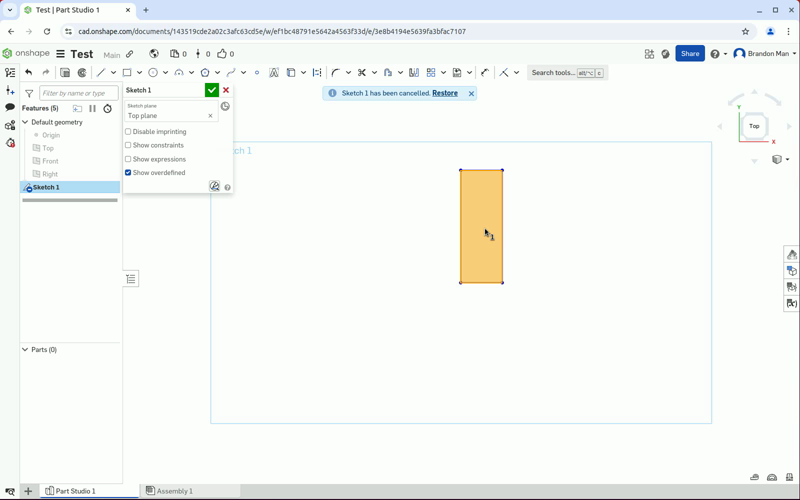
mouse_move(73, 352)
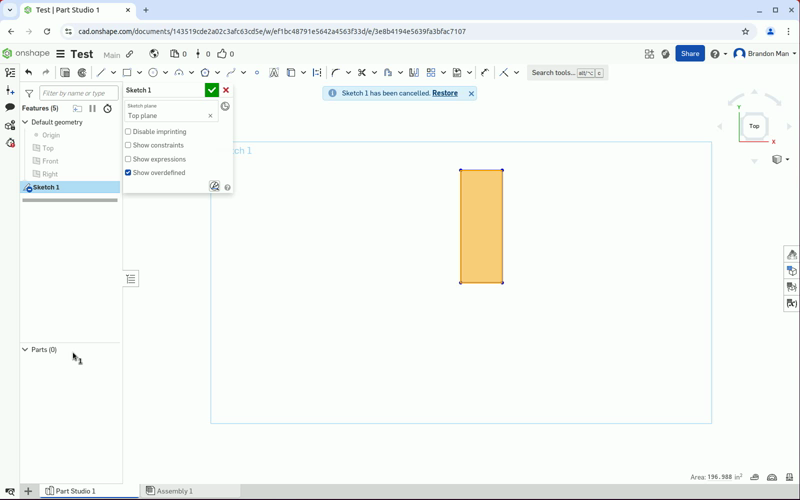
key(shift+y)
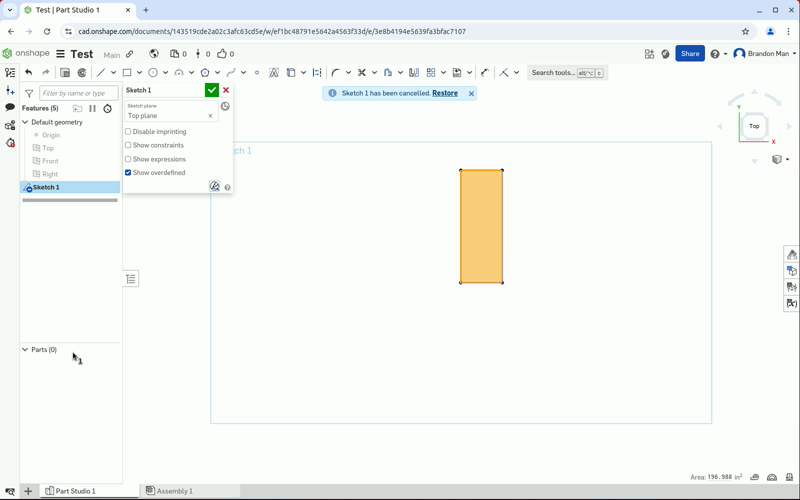
key(shift+e)
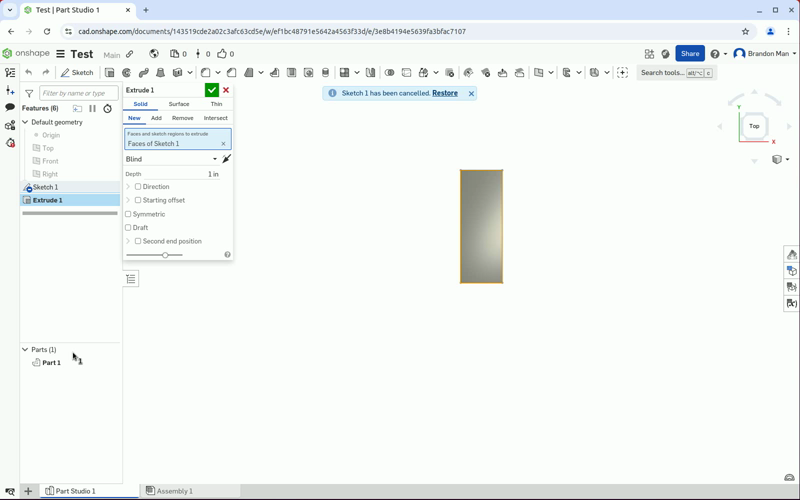
mouse_move(143, 106)
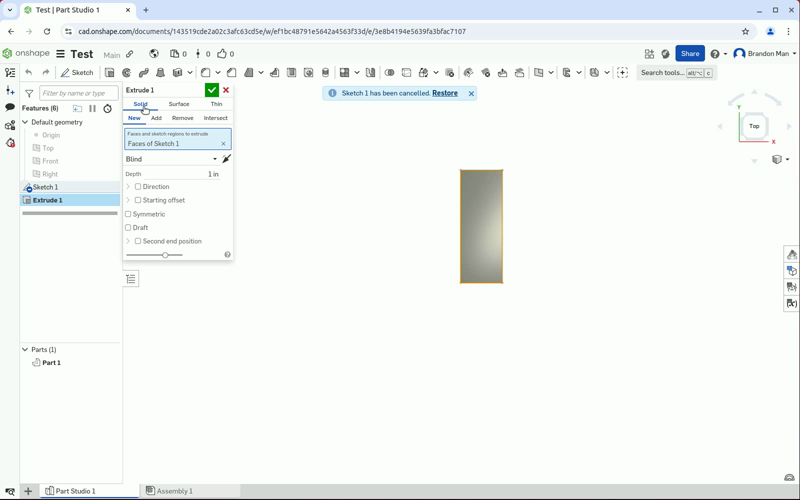
click(143, 106)
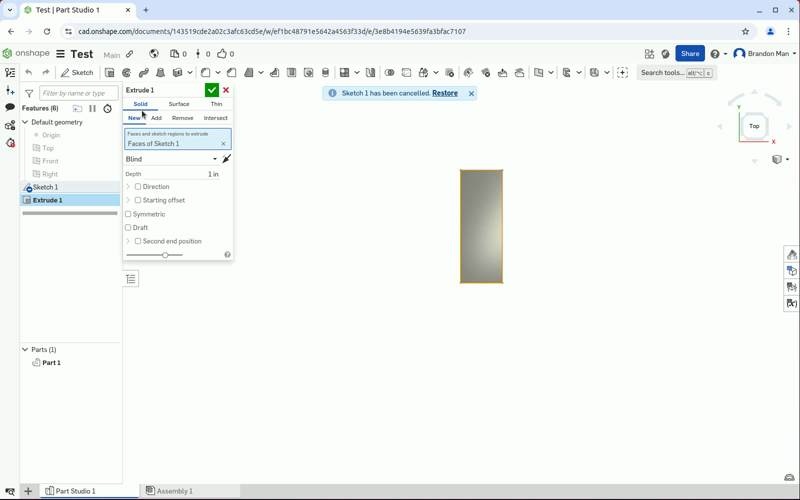
mouse_move(137, 120)
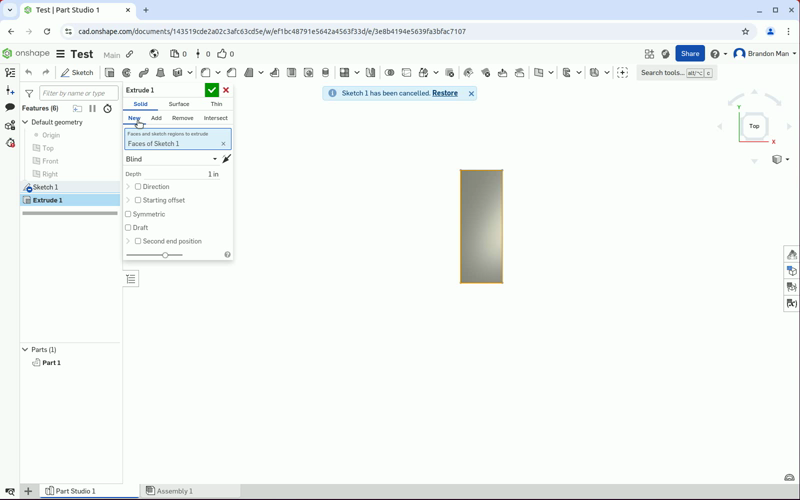
click(137, 120)
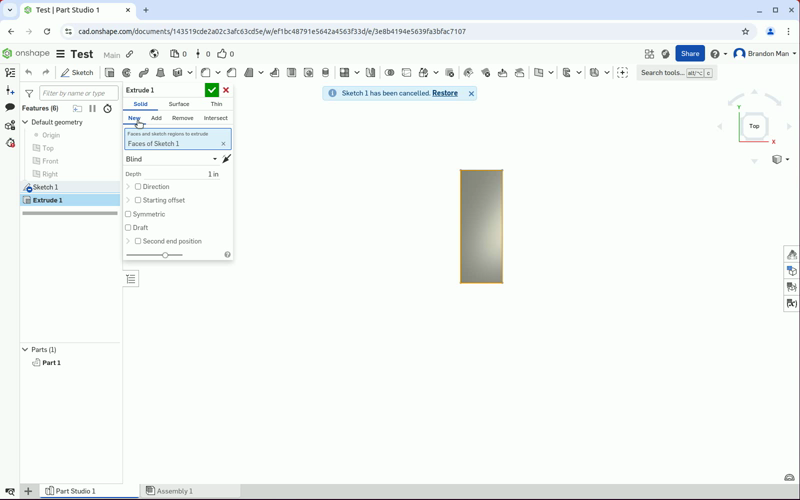
key(tab, 4)
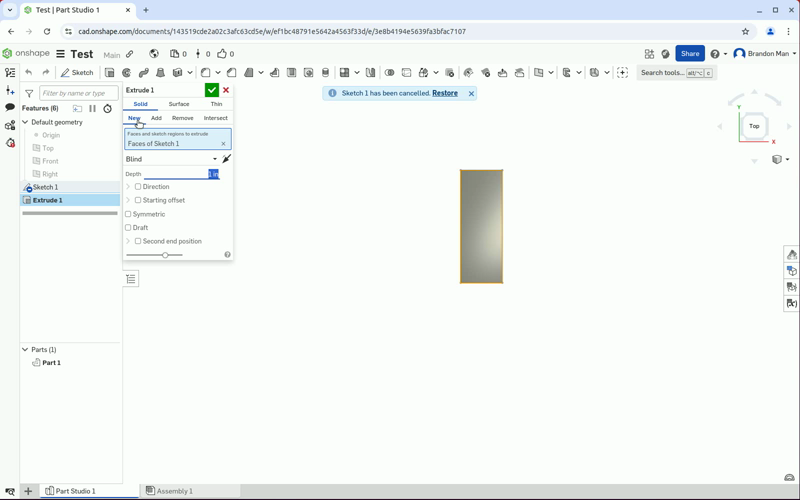
text(12.517)
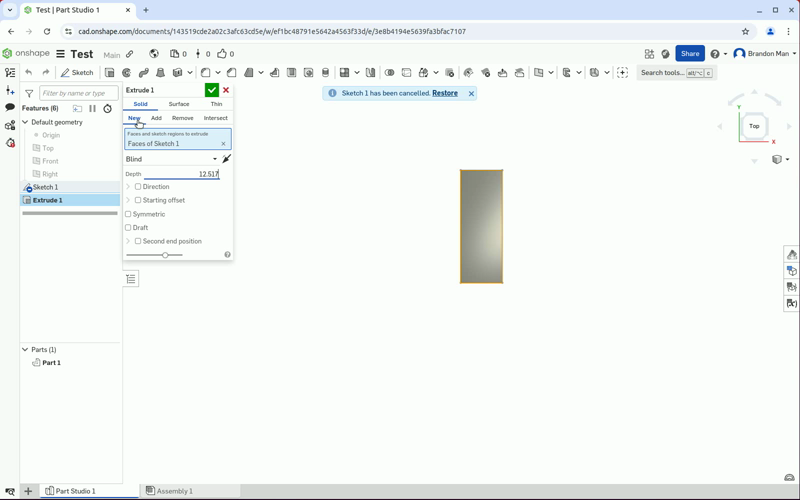
key(enter)
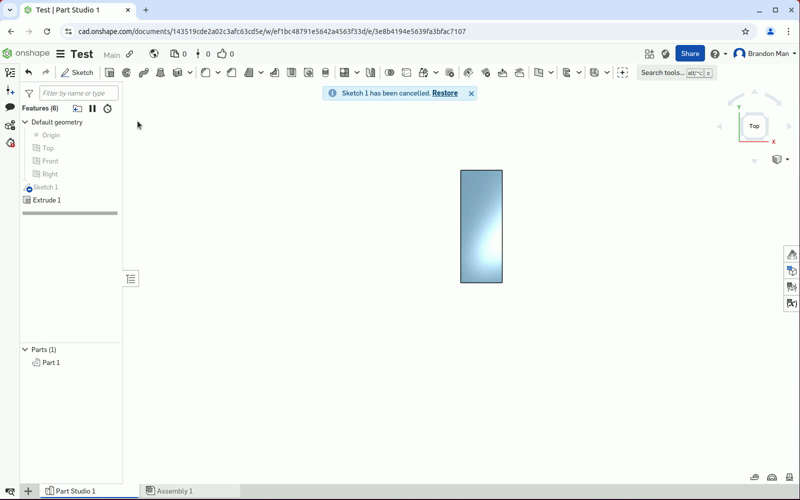
key(shift+h)
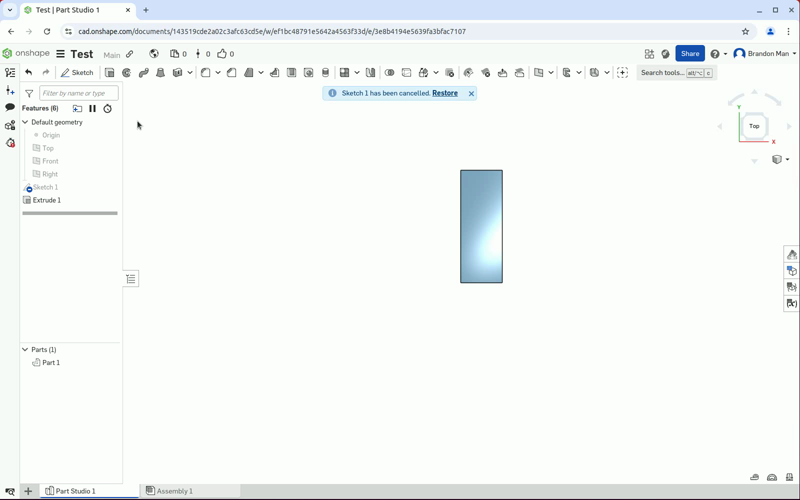
key(shift+h)
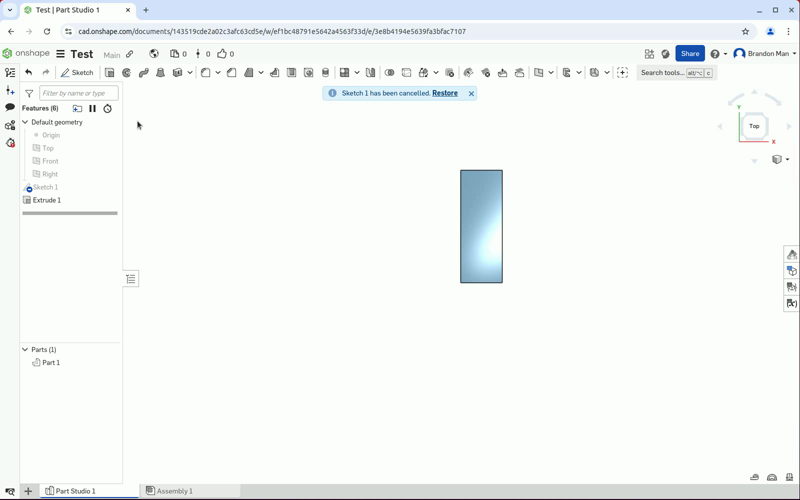
mouse_move(73, 189)
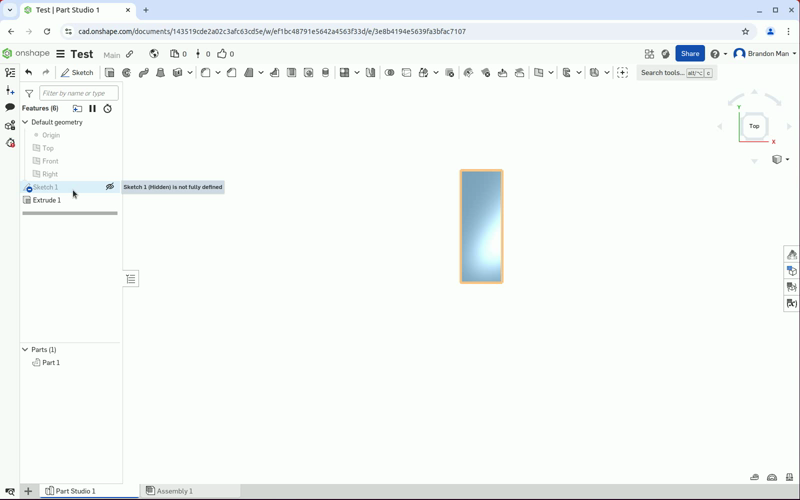
click(73, 189)
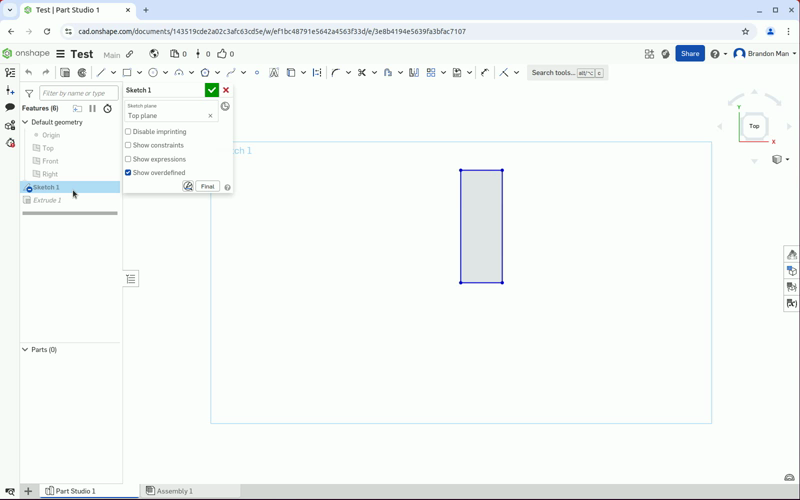
mouse_move(229, 92)
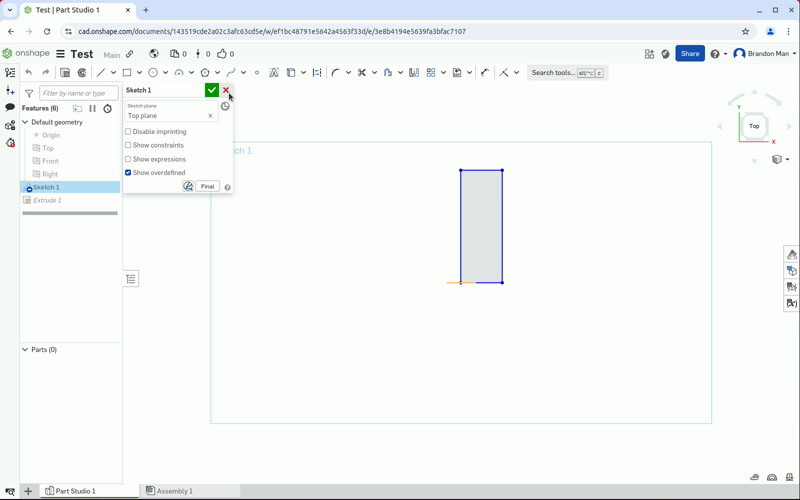
click(229, 92)
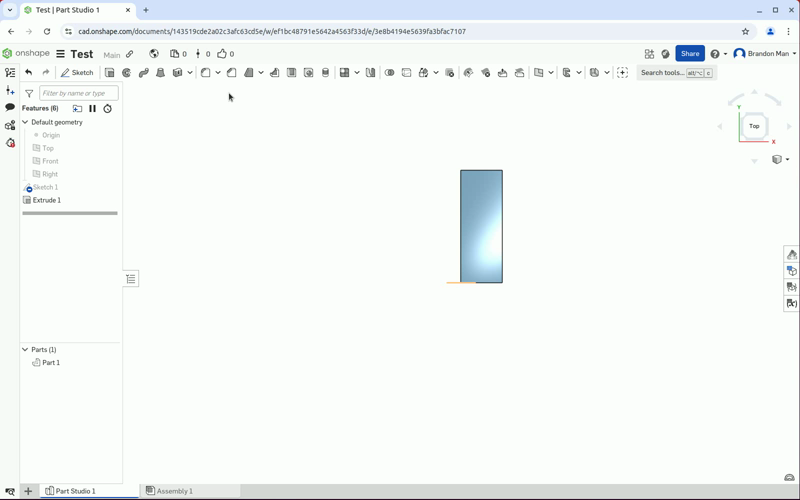
mouse_move(73, 352)
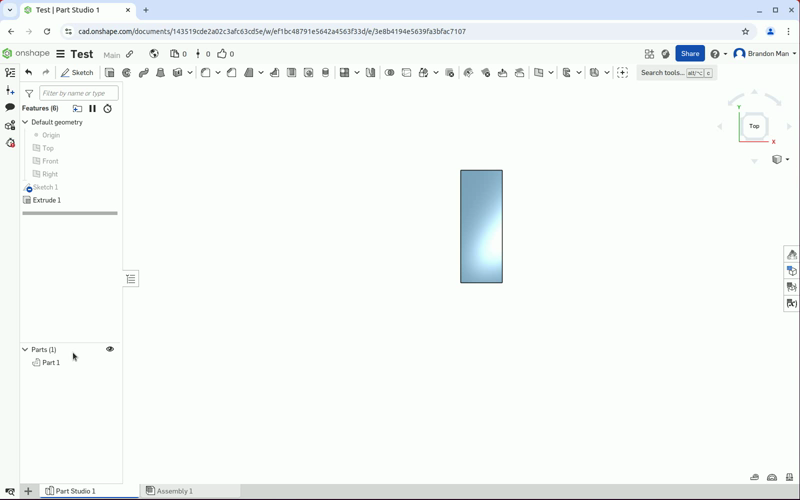
key(y)
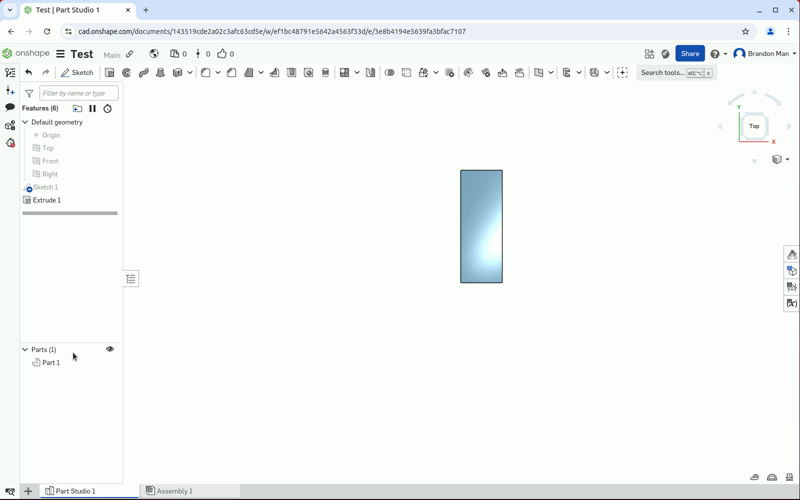
key(shift+p)
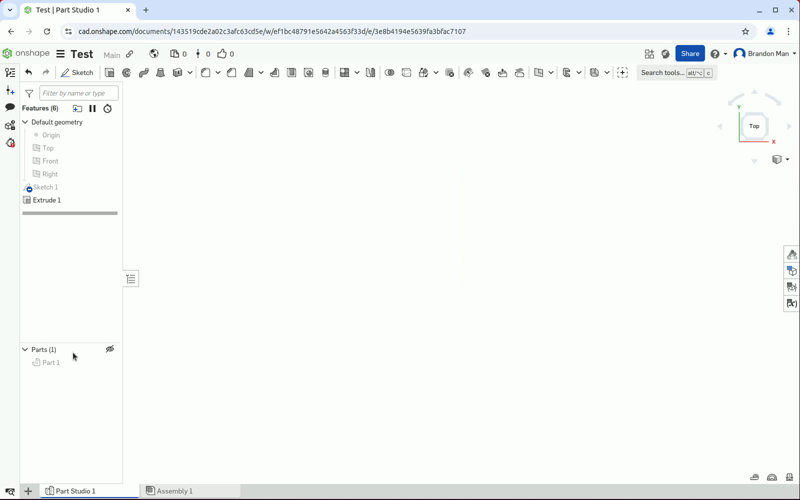
key(space)
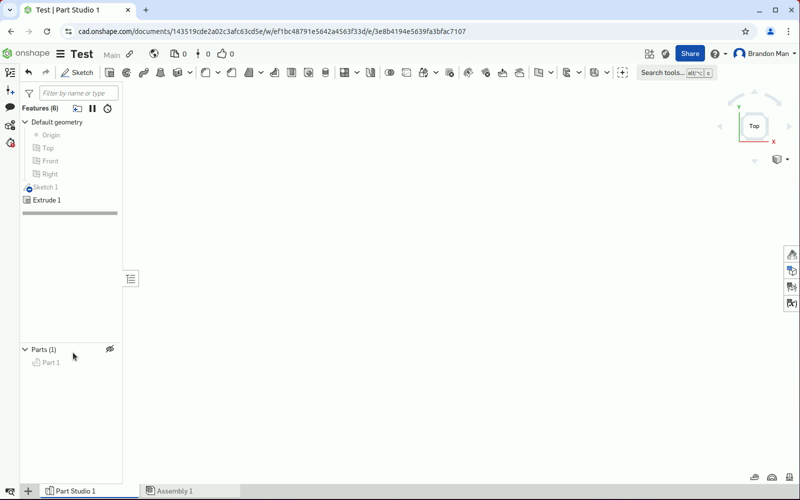
key_down(shift)
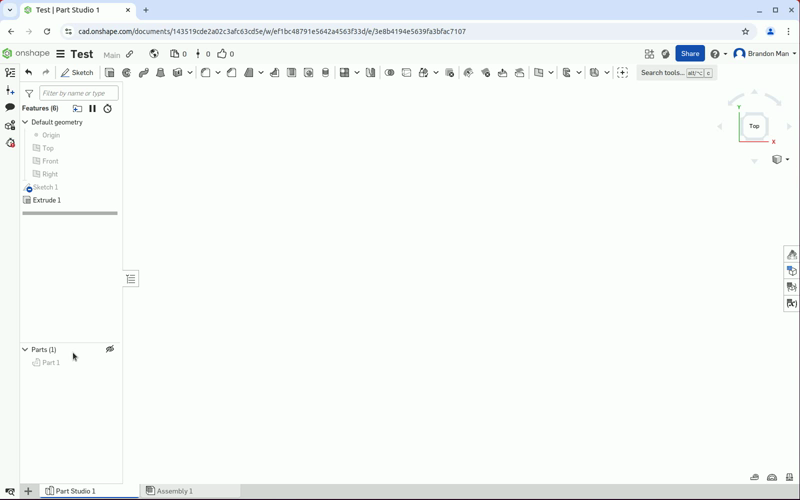
key(up)
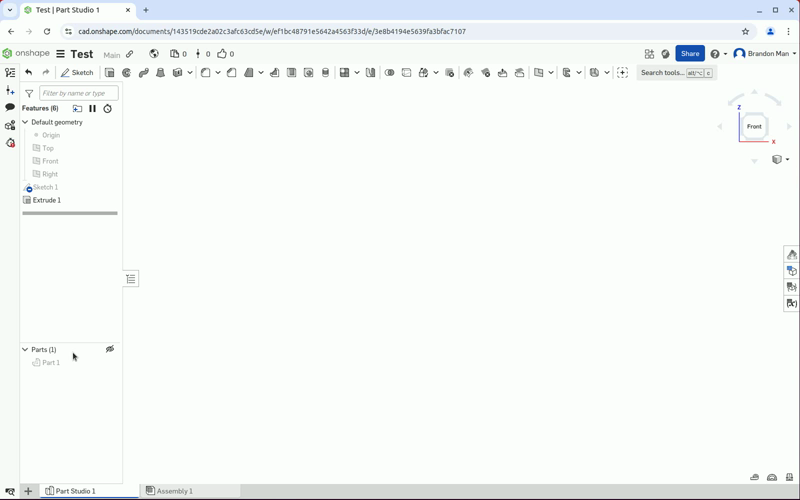
key_up(shift)
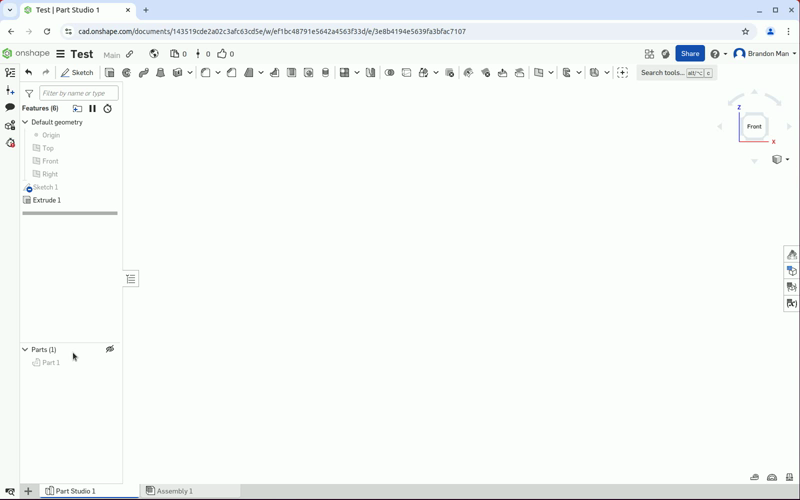
key(space)
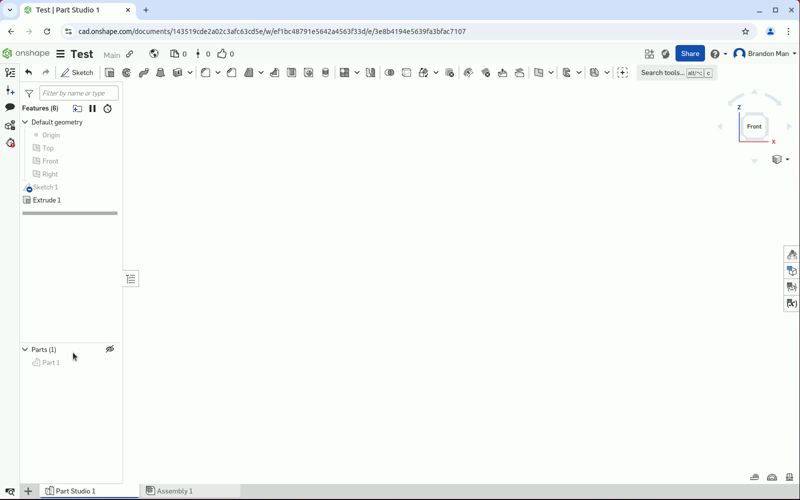
key_down(shift)
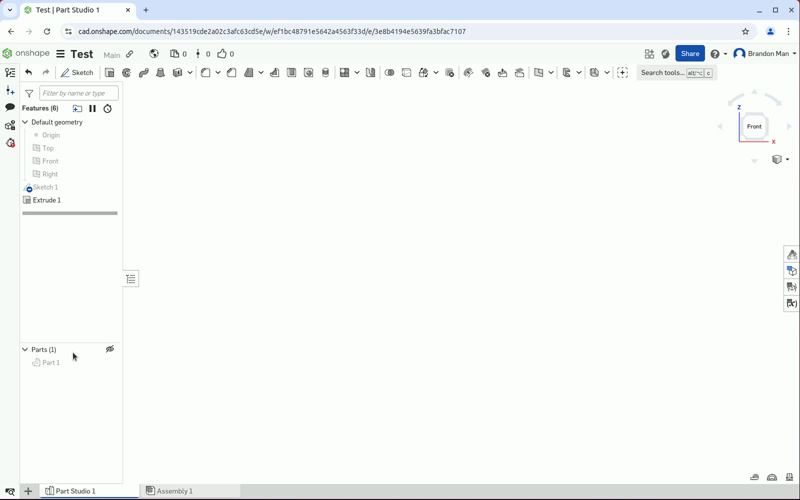
key(left)
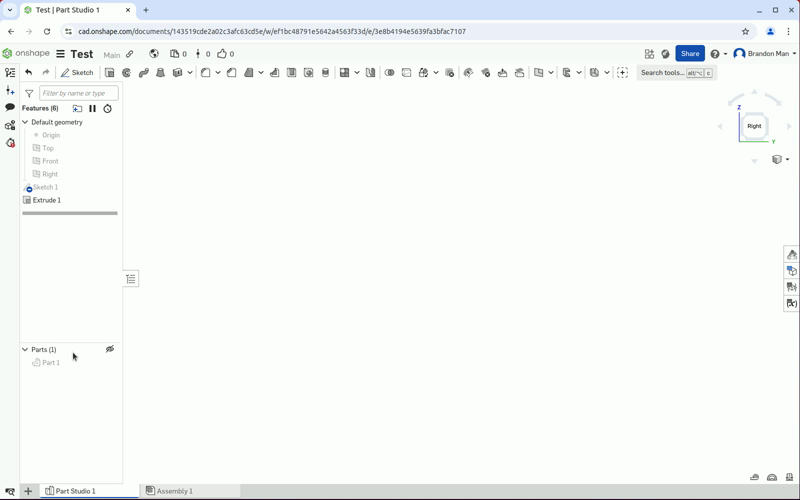
key_up(shift)
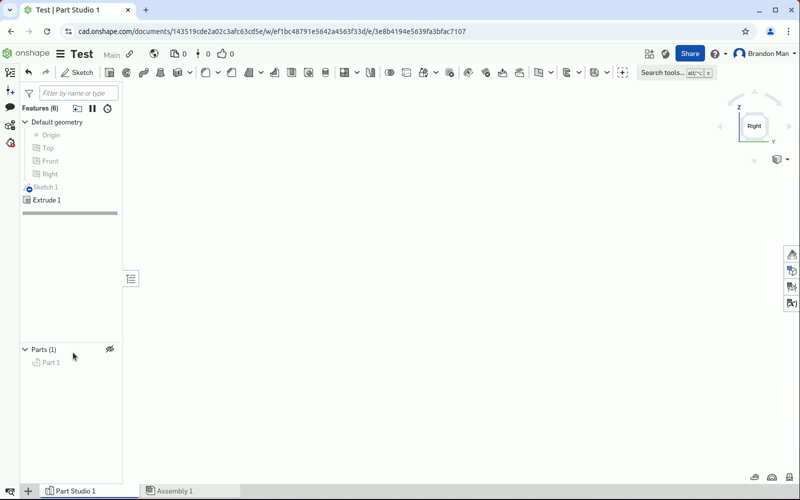
mouse_move(73, 352)
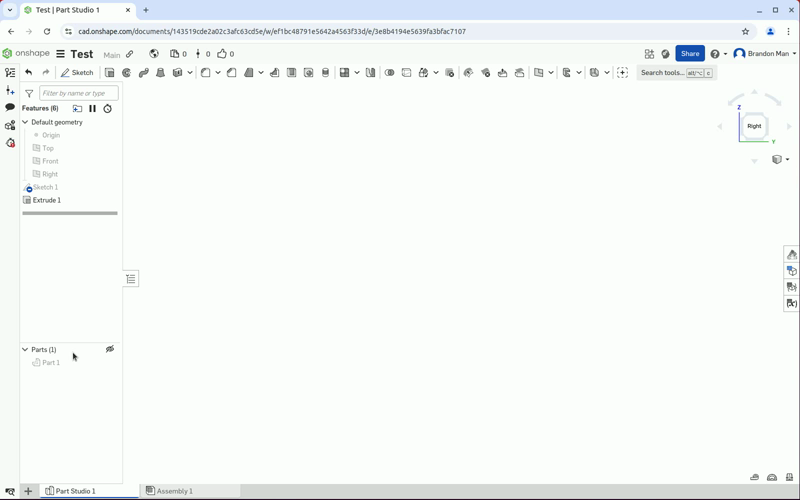
key(shift+y)
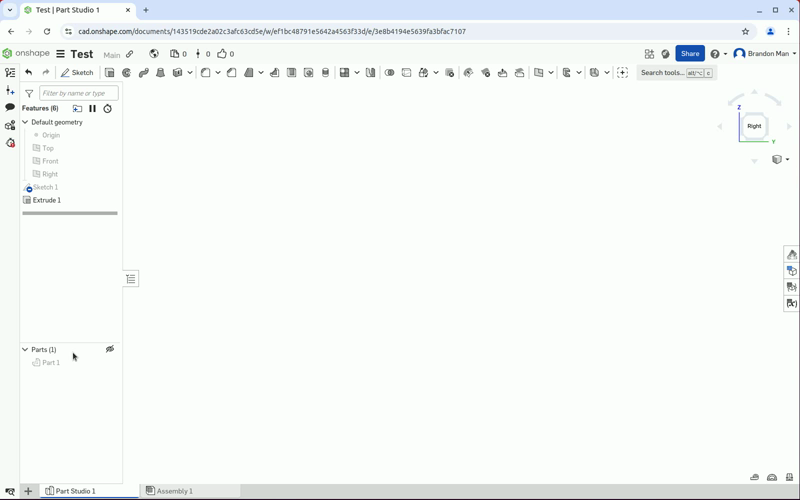
key(shift+s)
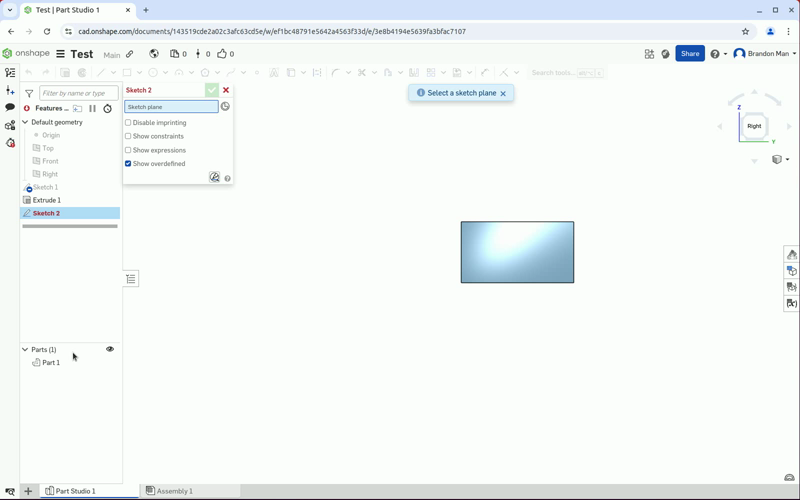
mouse_move(73, 176)
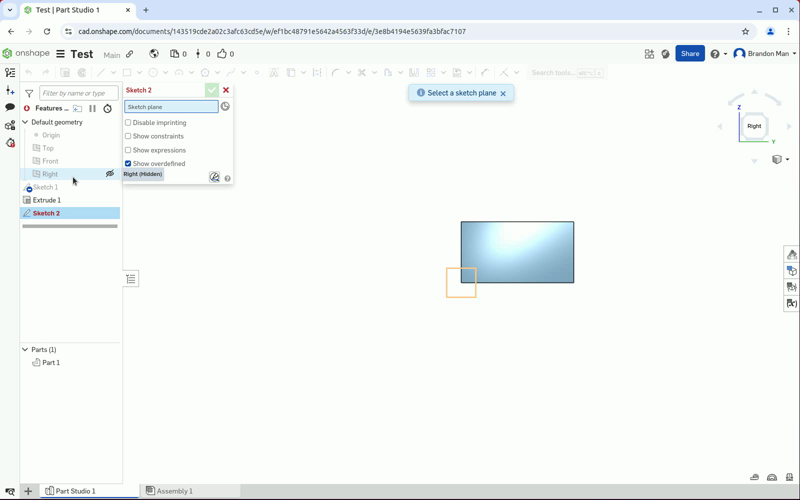
click(73, 176)
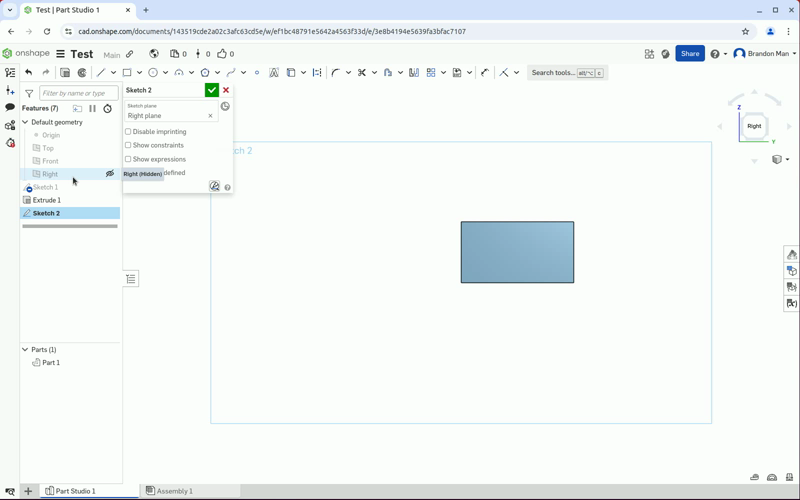
mouse_move(73, 352)
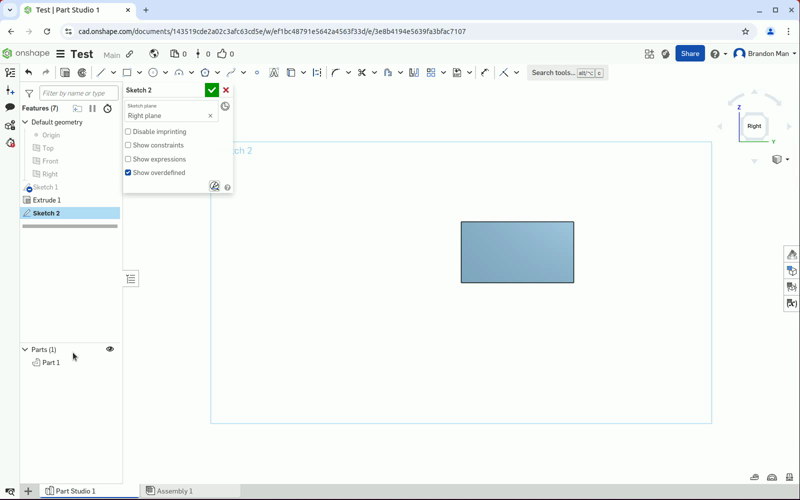
key(y)
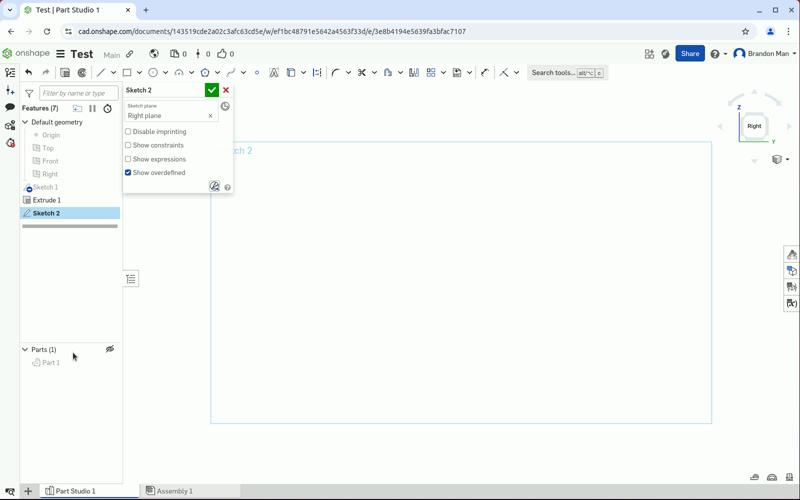
key(l)
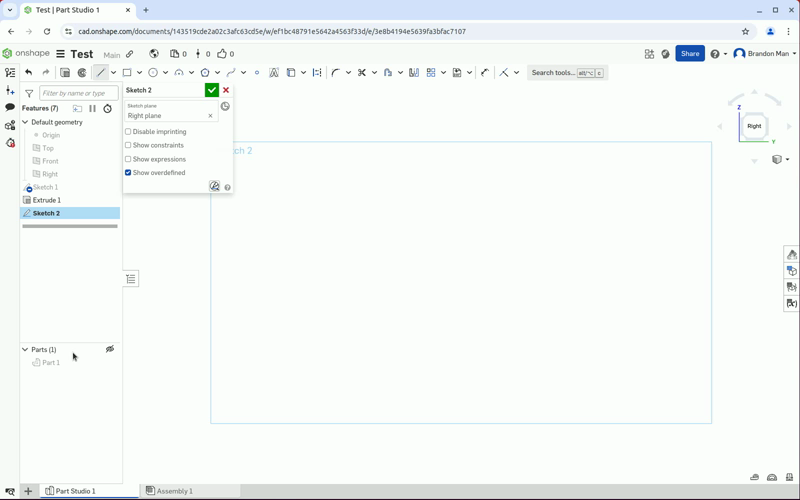
key_down(shift)
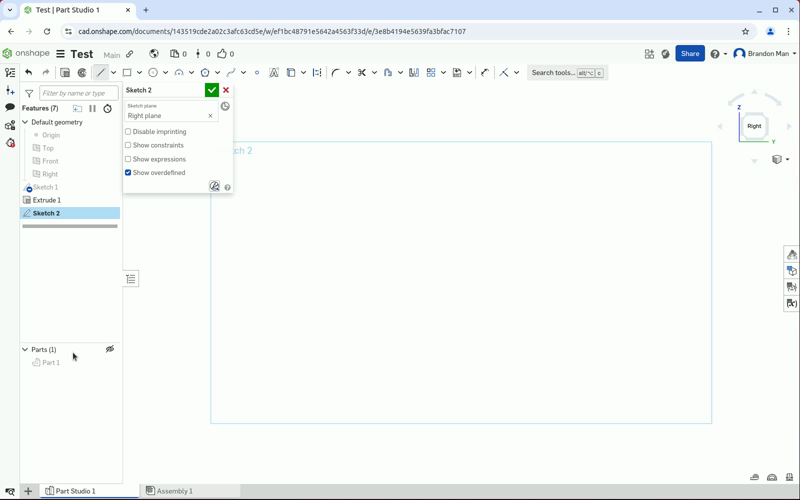
mouse_move(480, 262)
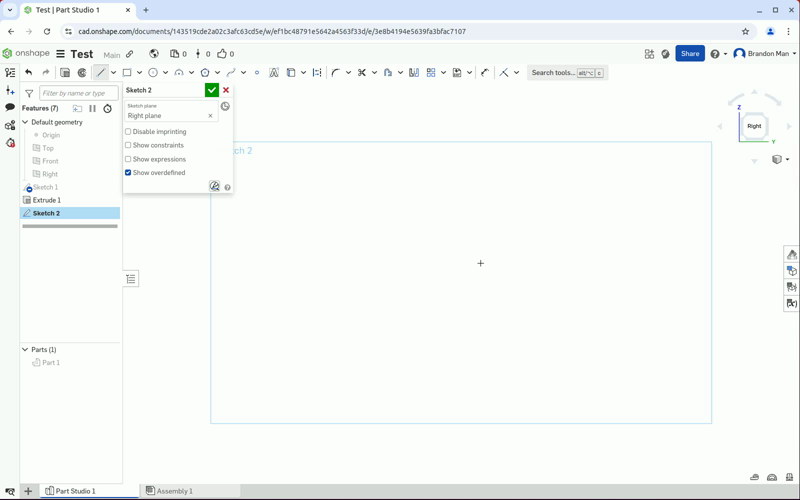
click(480, 262)
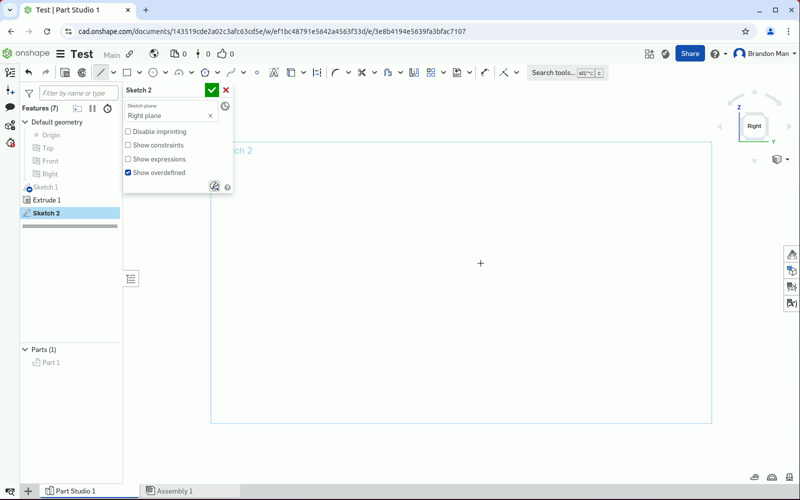
key_up(shift)
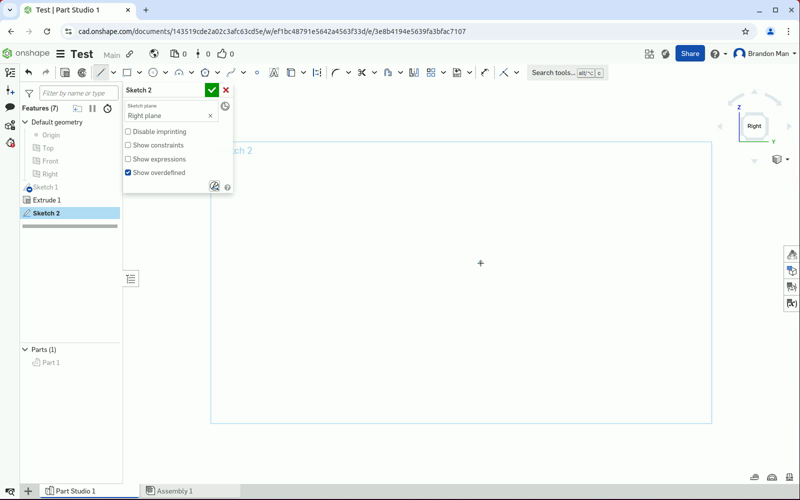
key_down(shift)
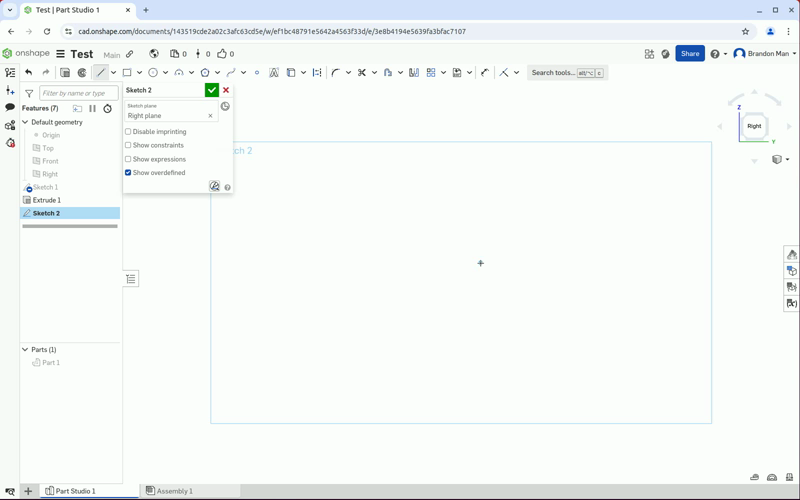
mouse_move(552, 263)
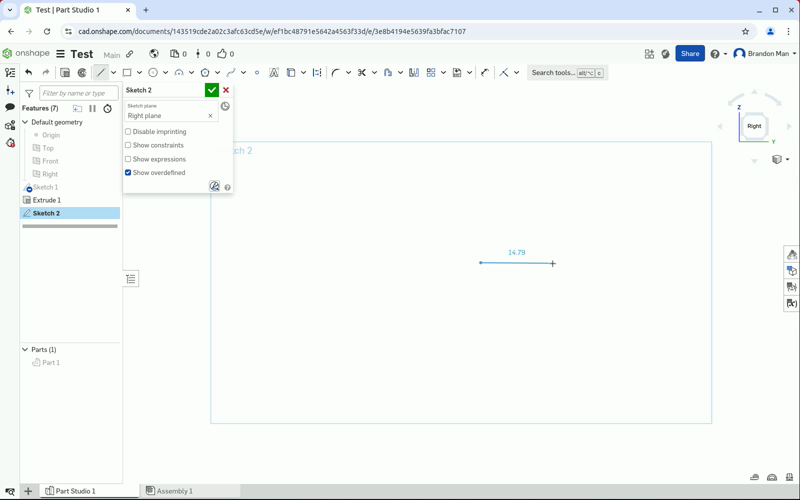
click(552, 263)
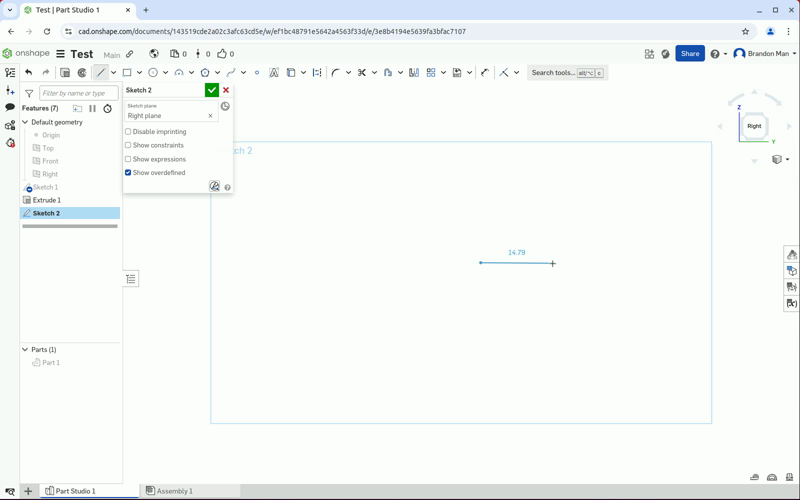
key_up(shift)
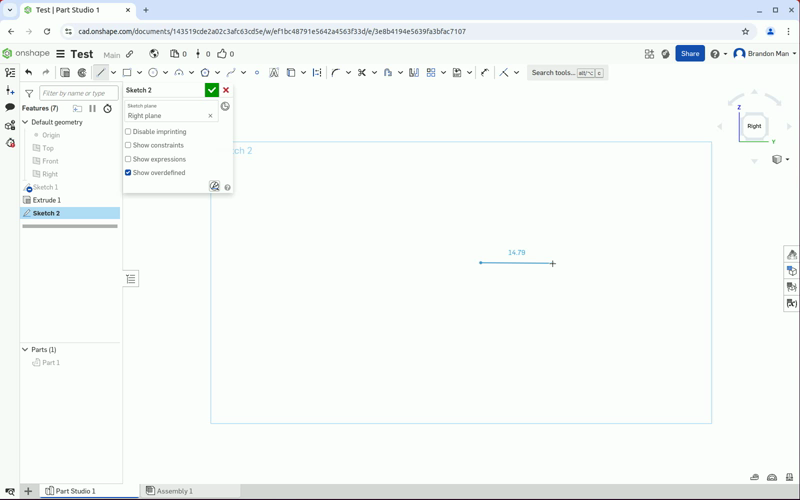
key_down(shift)
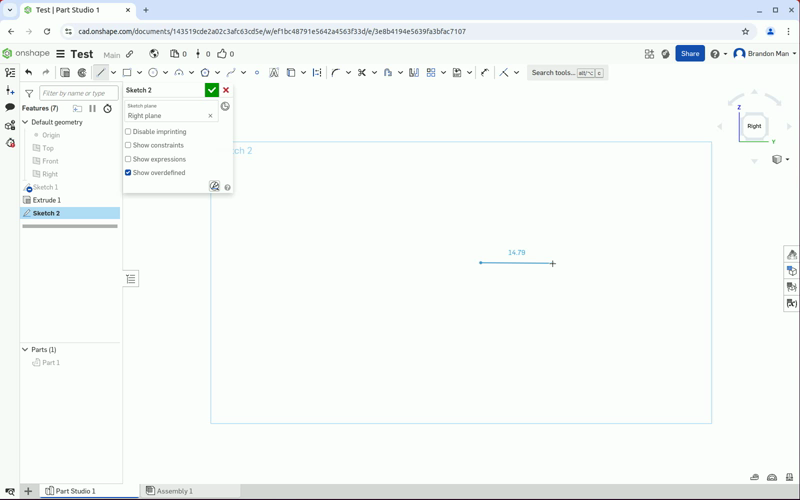
mouse_move(582, 263)
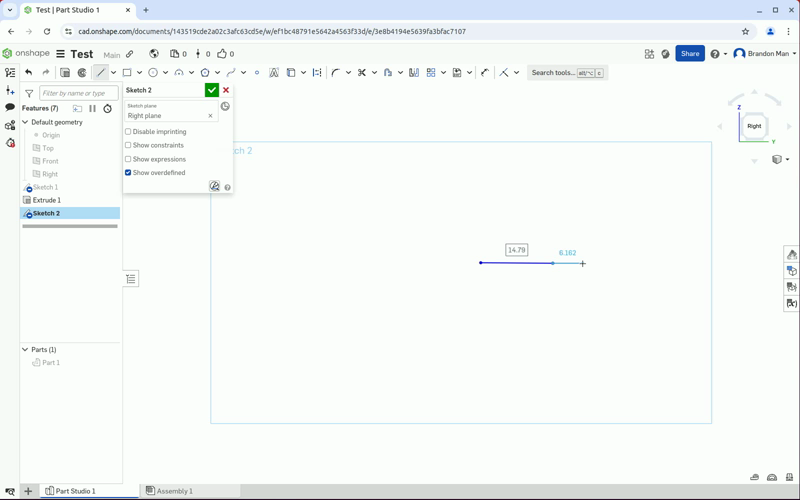
mouse_move(552, 222)
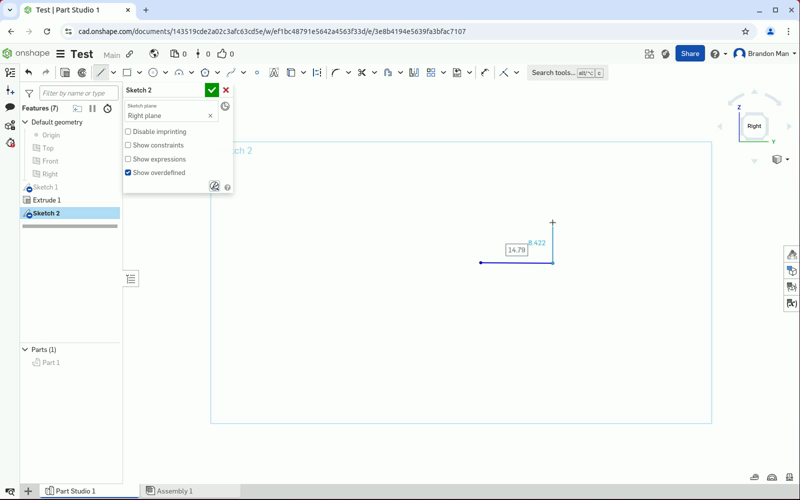
click(552, 222)
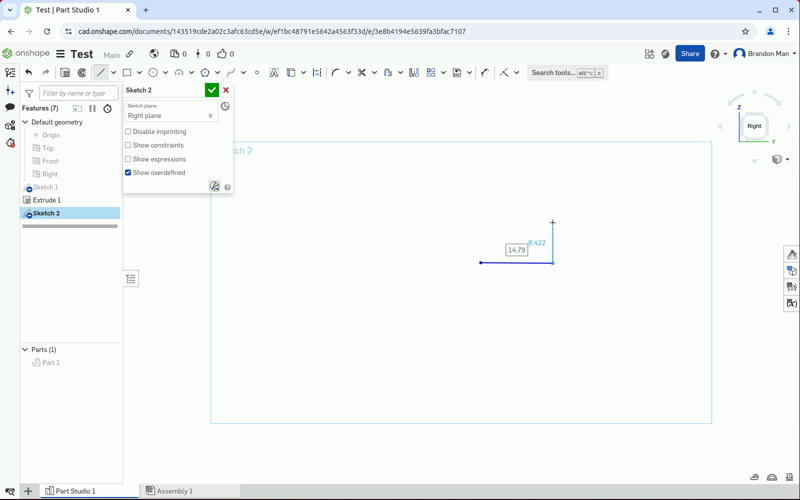
key_up(shift)
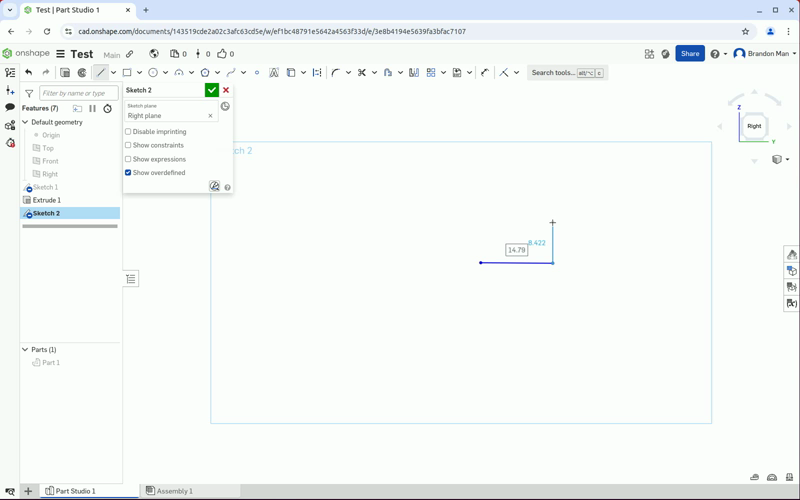
key_down(shift)
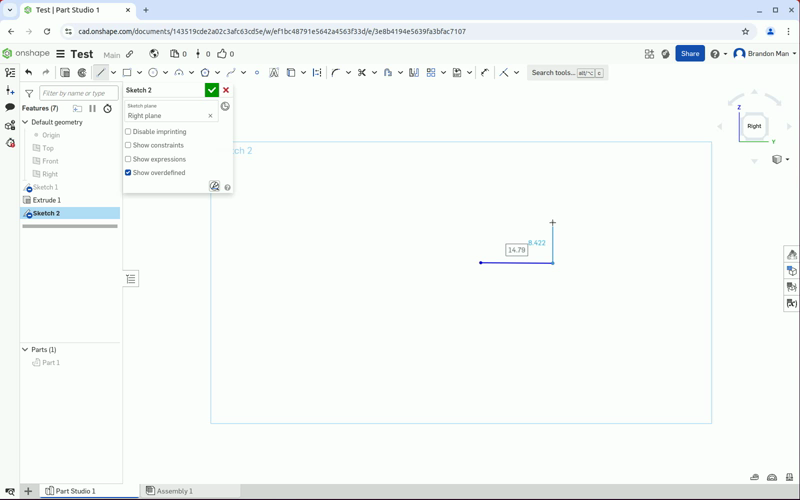
mouse_move(480, 222)
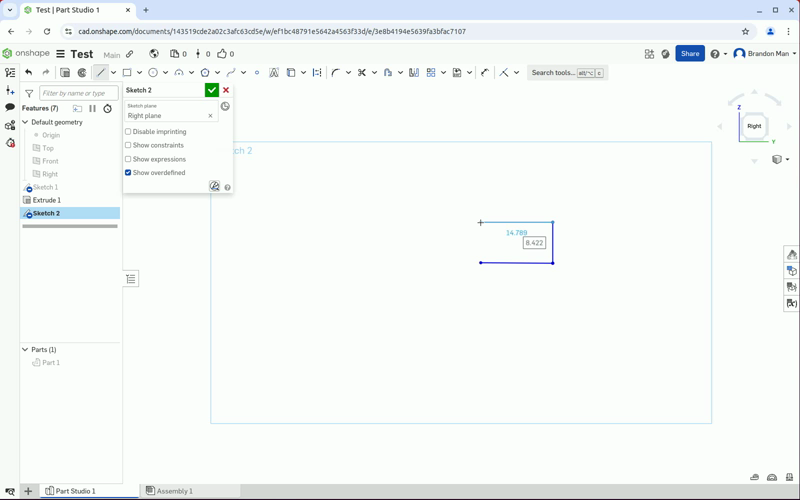
click(480, 222)
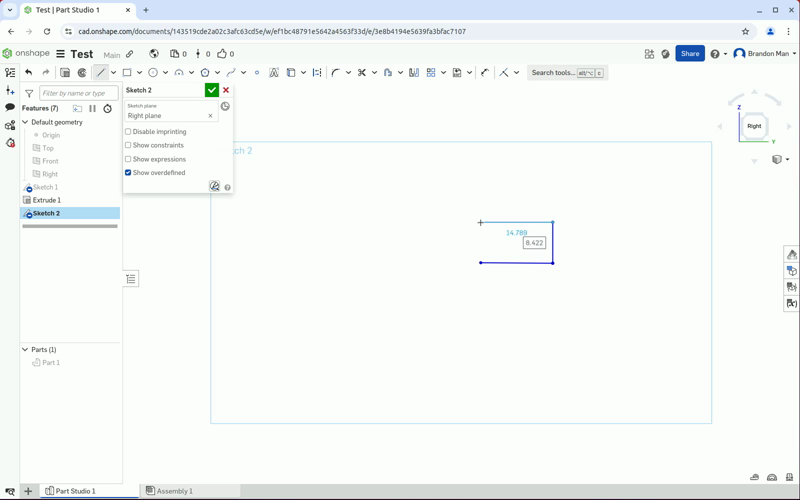
key_up(shift)
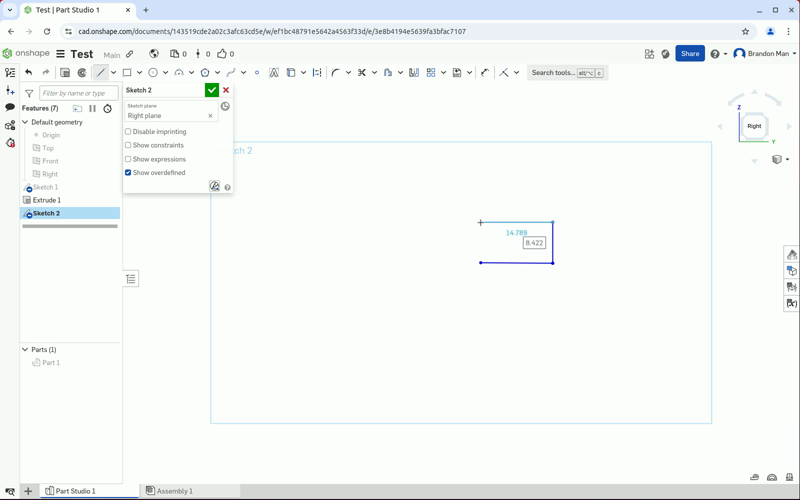
mouse_move(510, 222)
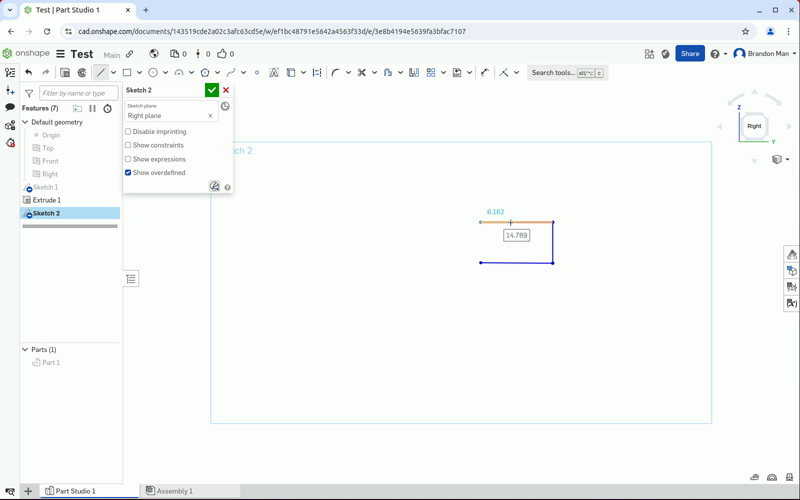
key_down(shift)
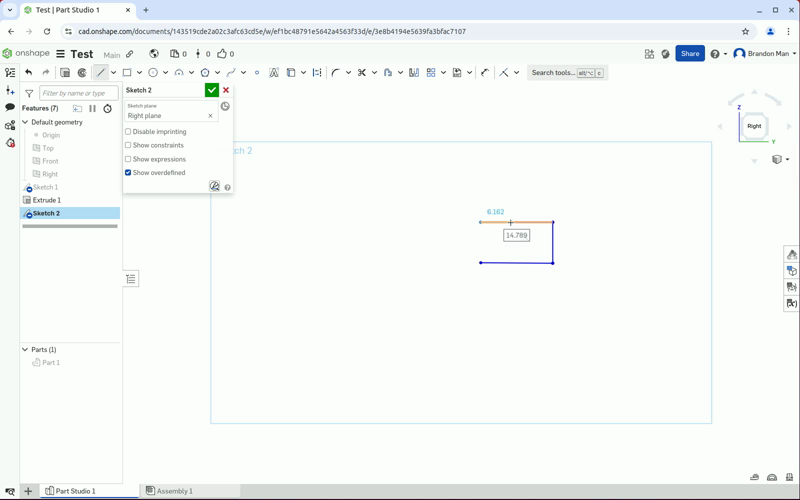
mouse_move(480, 262)
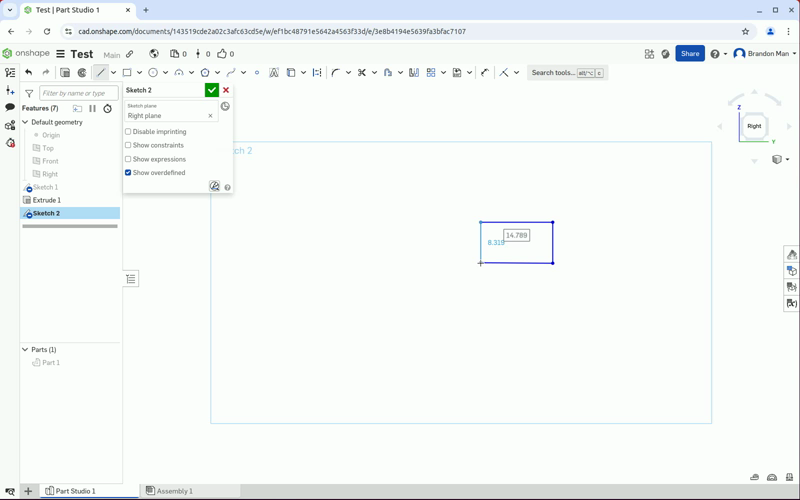
key_up(shift)
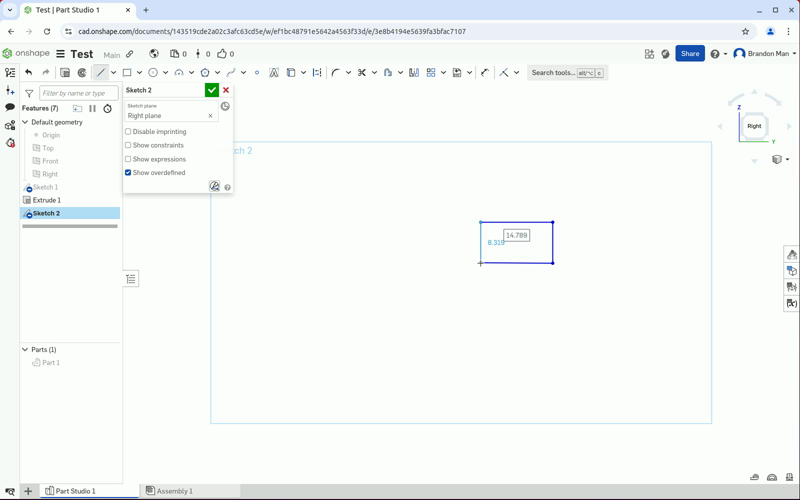
click(480, 262)
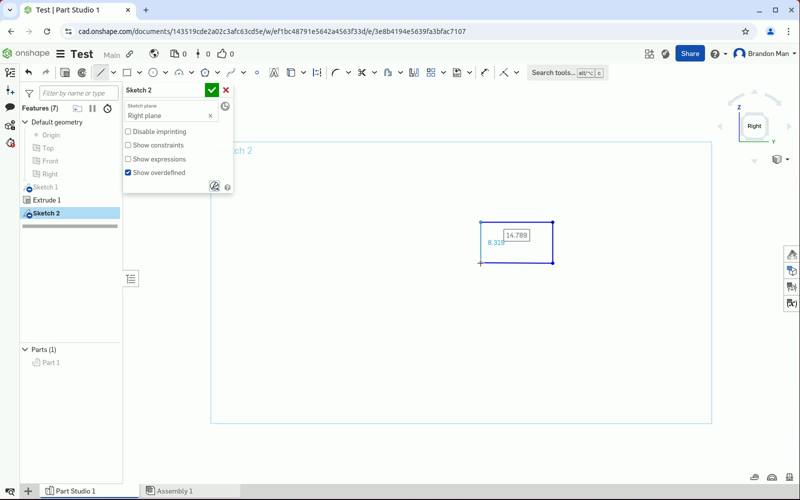
key(esc)
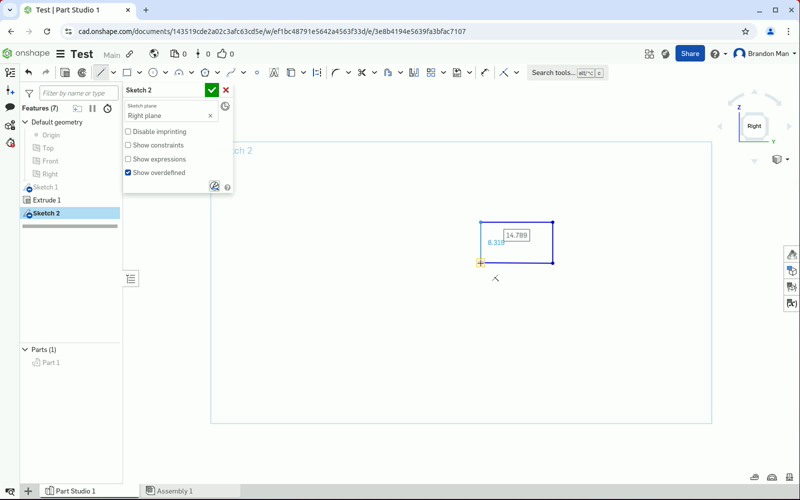
mouse_move(486, 236)
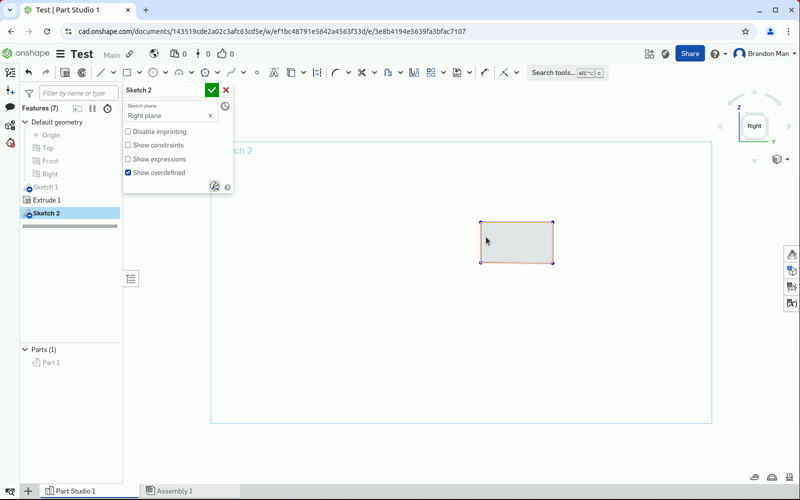
click(486, 236)
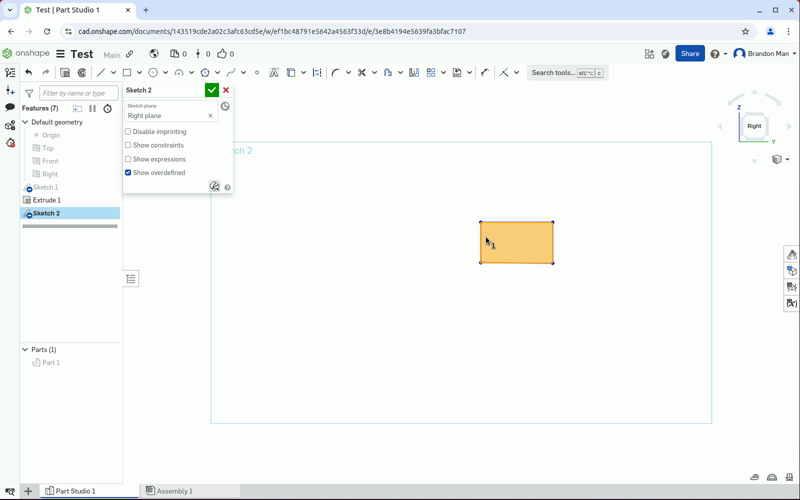
mouse_move(73, 352)
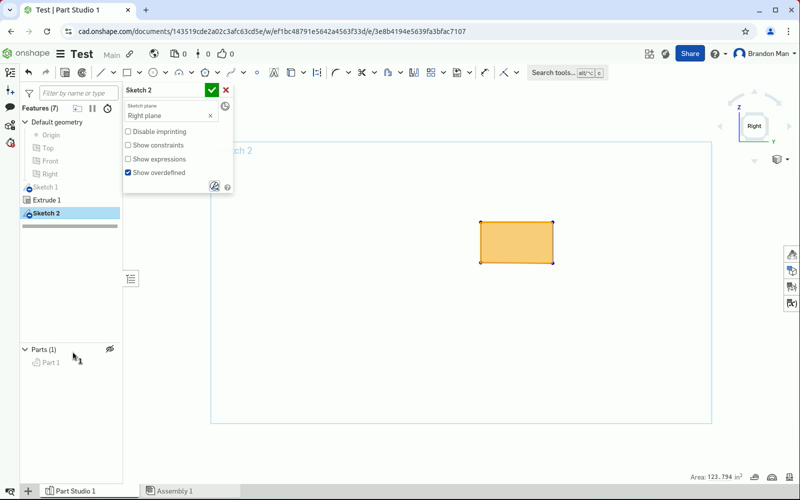
key(shift+y)
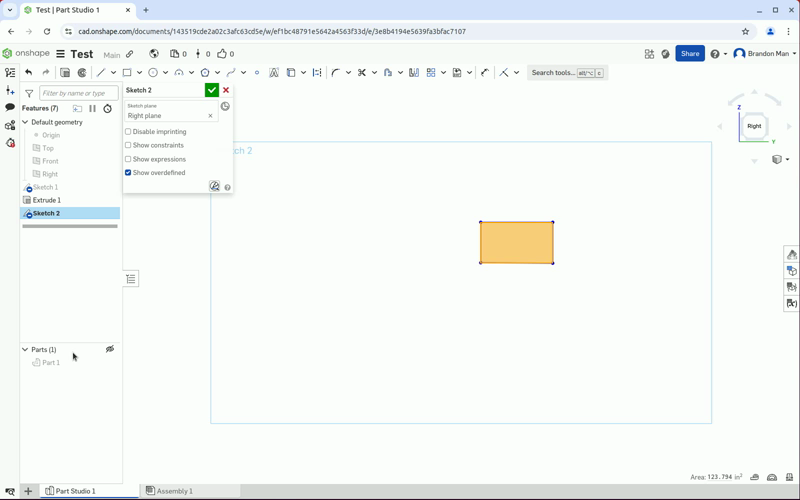
key(shift+e)
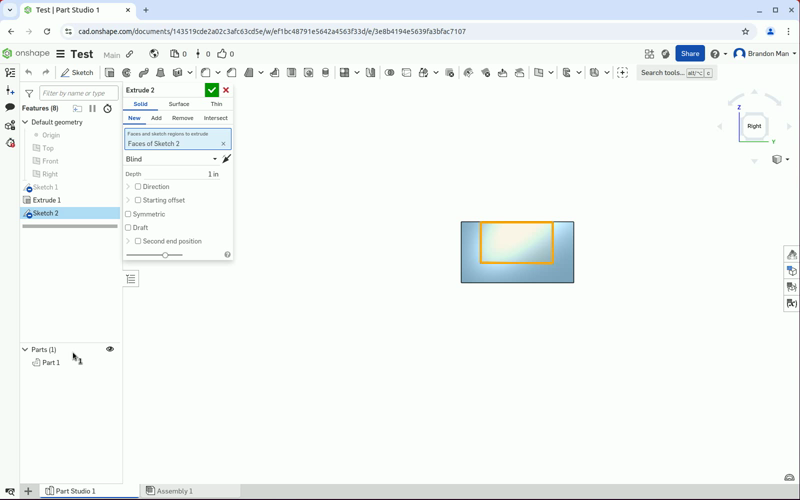
mouse_move(143, 106)
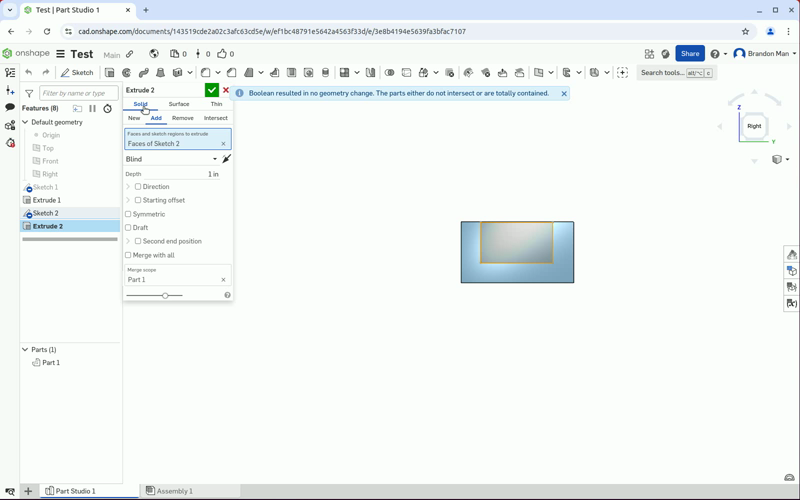
click(143, 106)
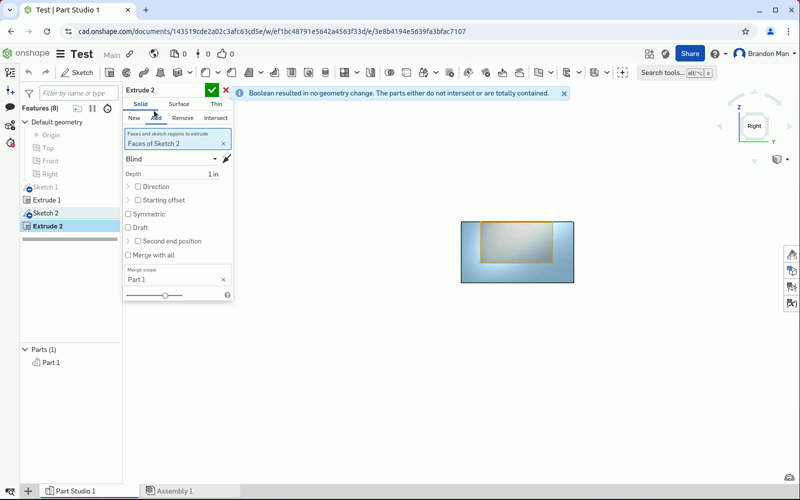
mouse_move(186, 120)
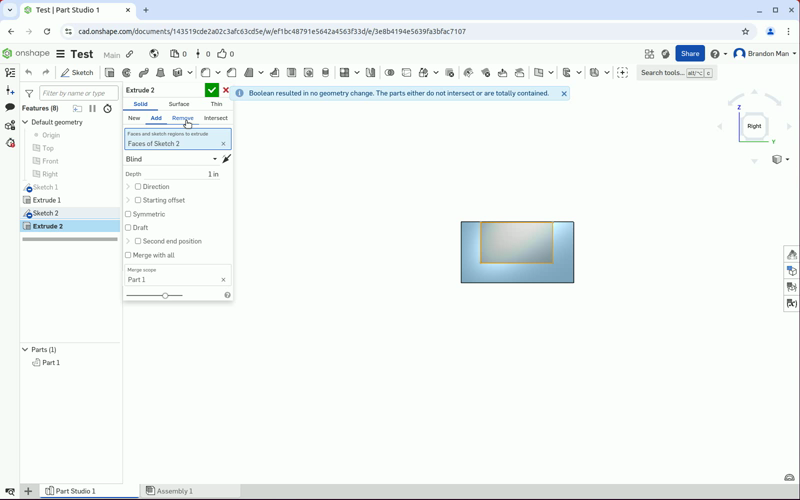
click(186, 120)
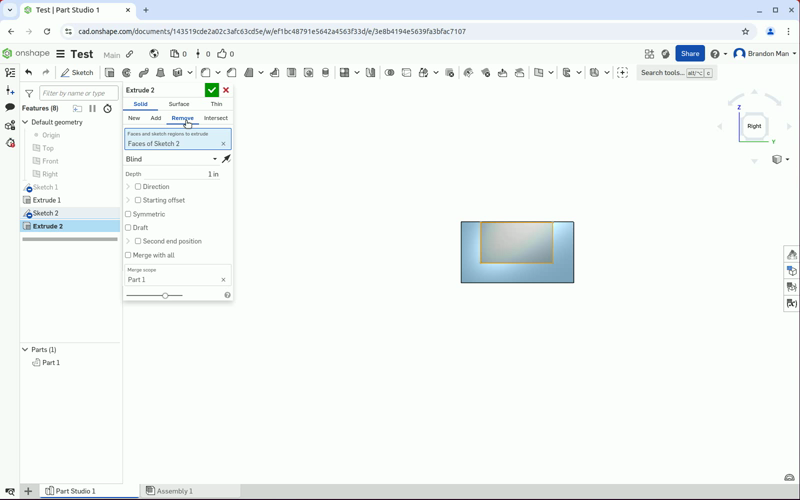
key(tab, 4)
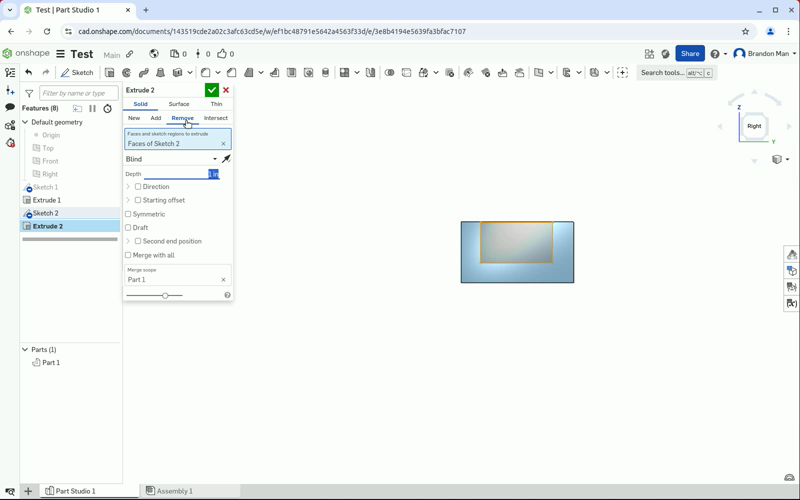
text(8.425)
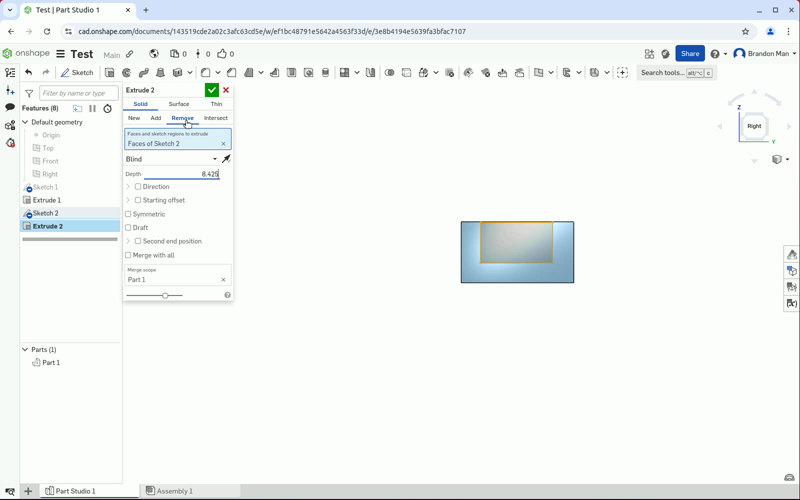
key(tab, 6)
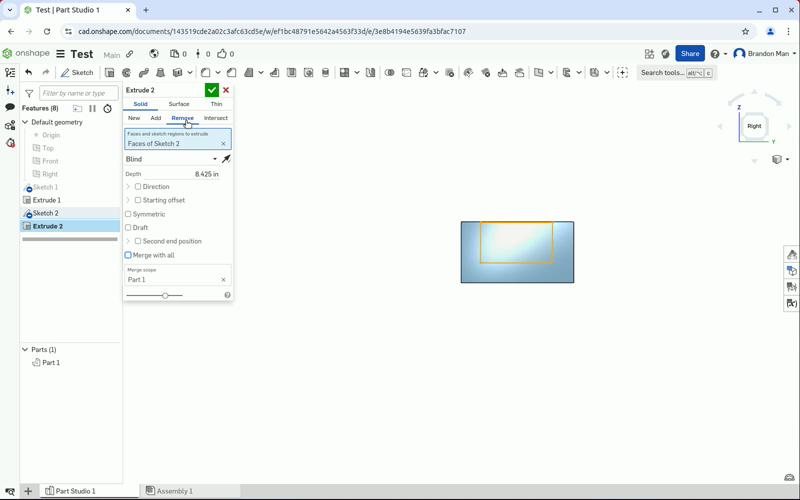
key(space)
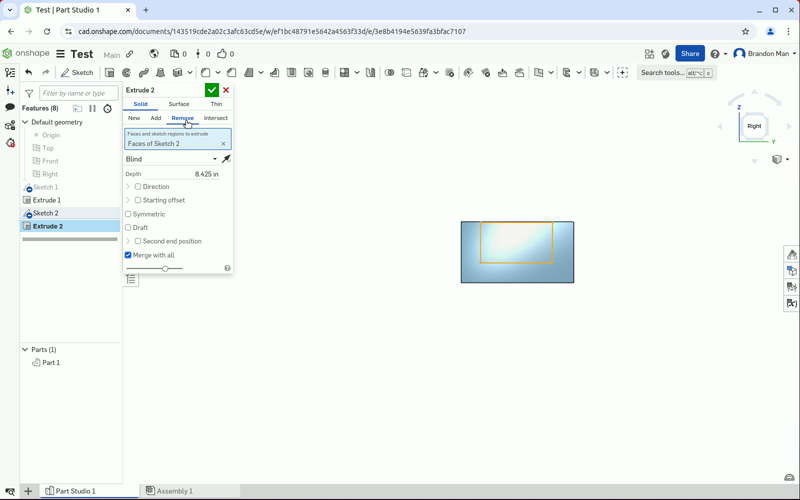
key(enter)
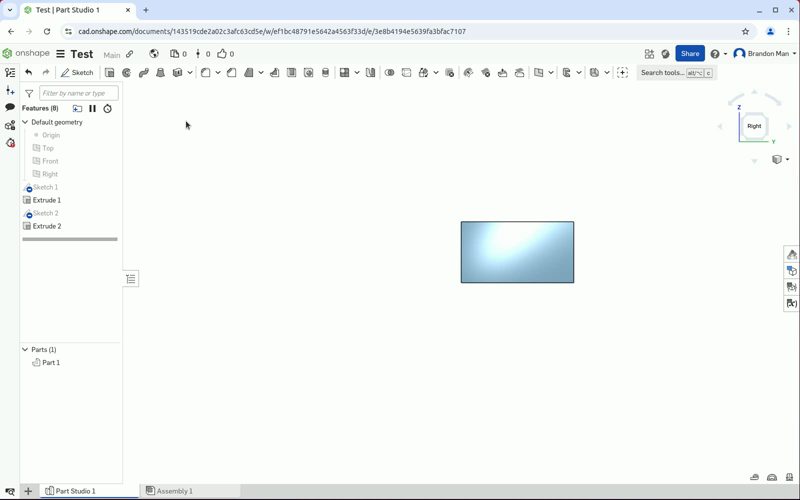
key(shift+h)
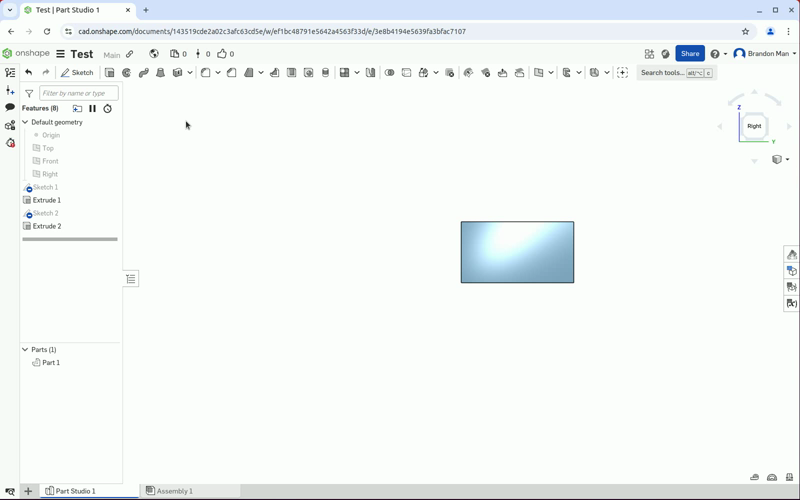
key(shift+h)
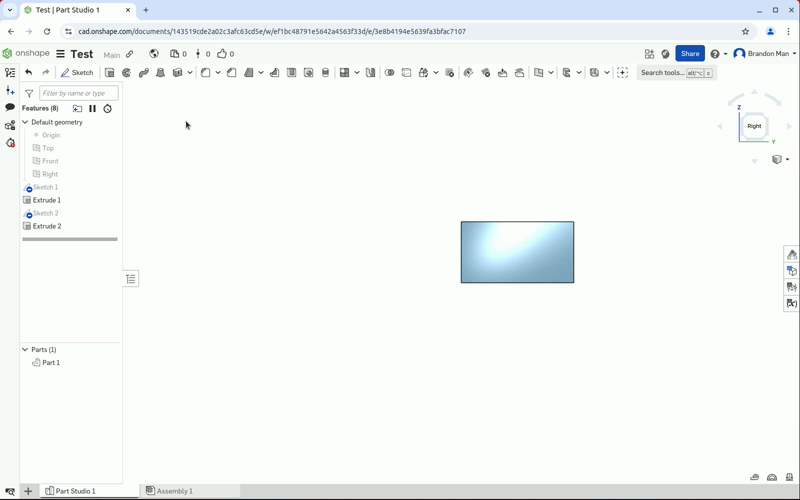
mouse_move(73, 189)
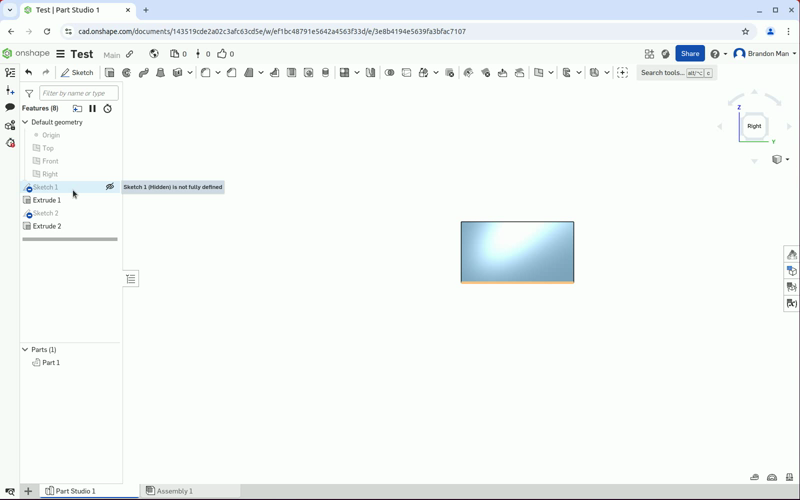
click(73, 189)
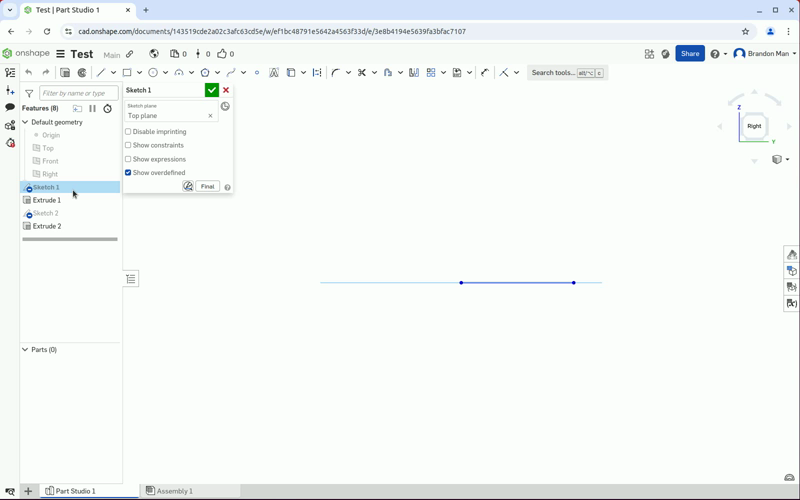
mouse_move(229, 92)
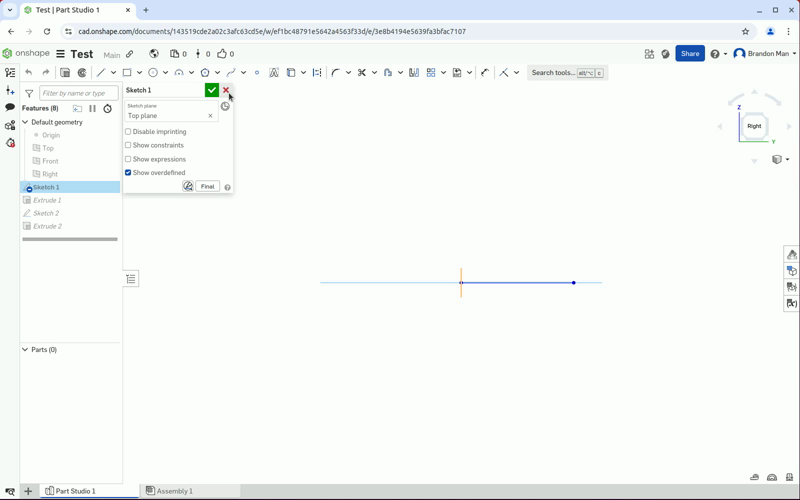
click(229, 92)
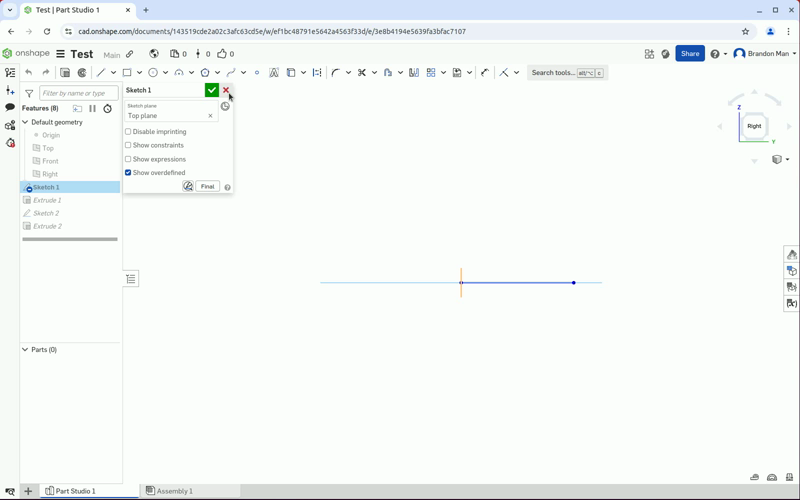
key(shift+s)
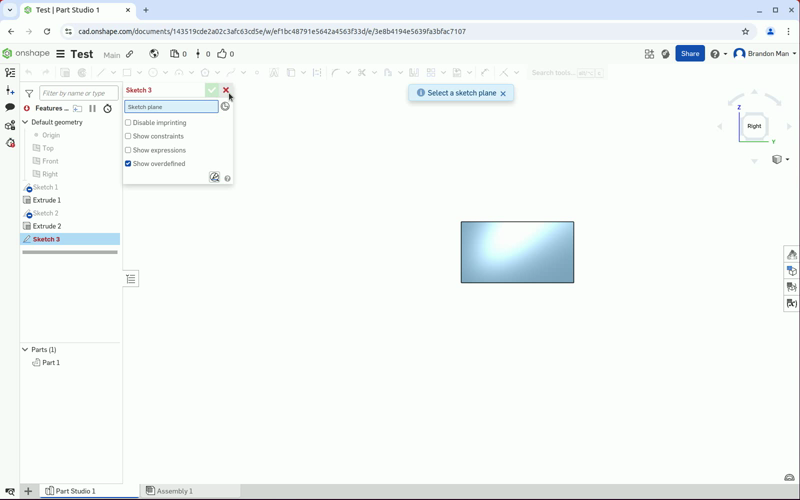
mouse_move(73, 176)
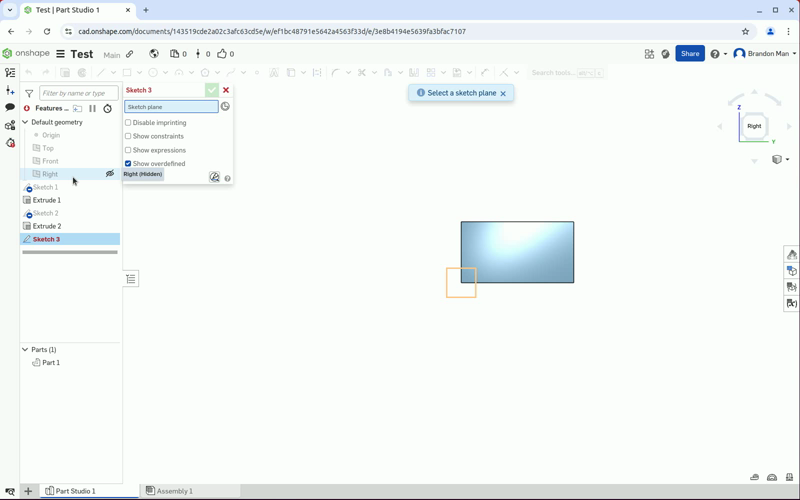
click(73, 176)
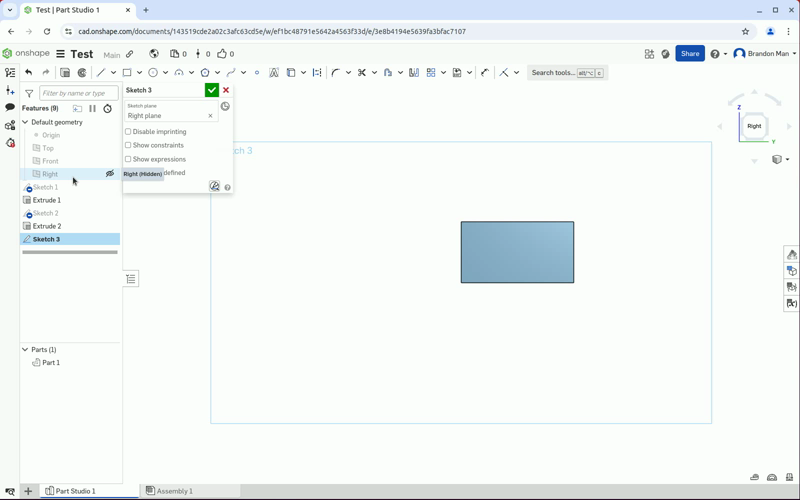
mouse_move(73, 352)
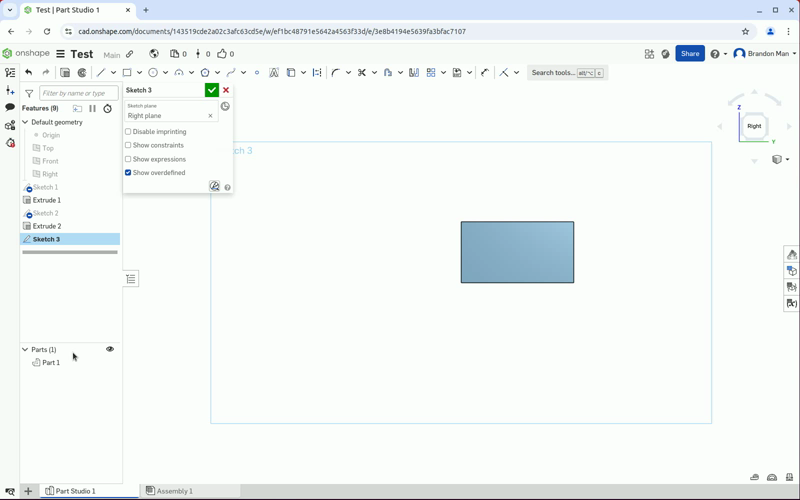
key(y)
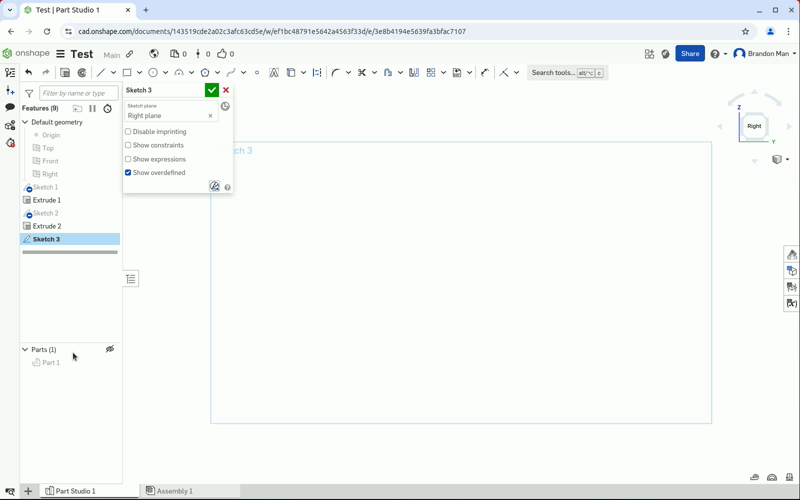
key(l)
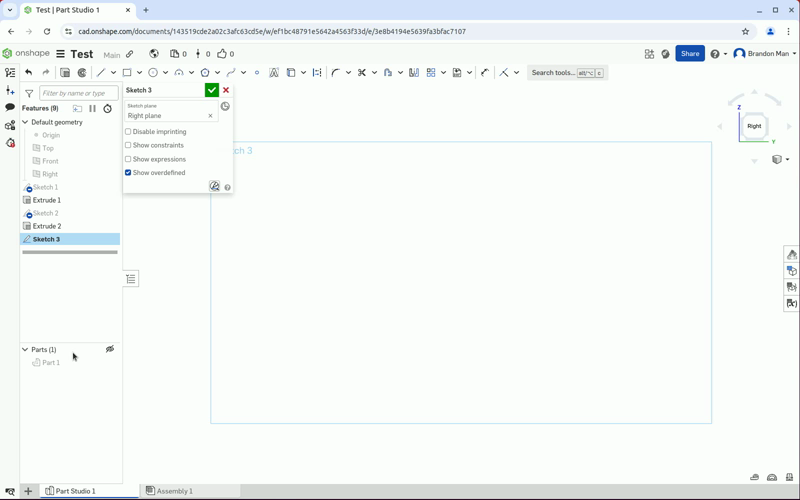
key_down(shift)
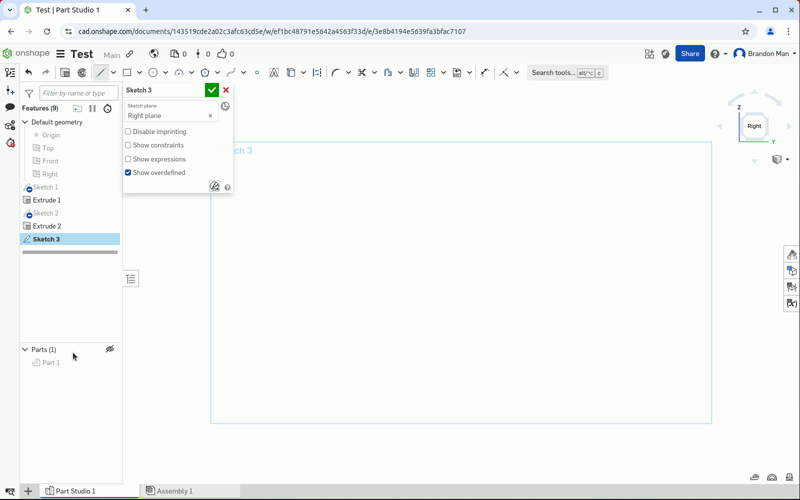
mouse_move(480, 262)
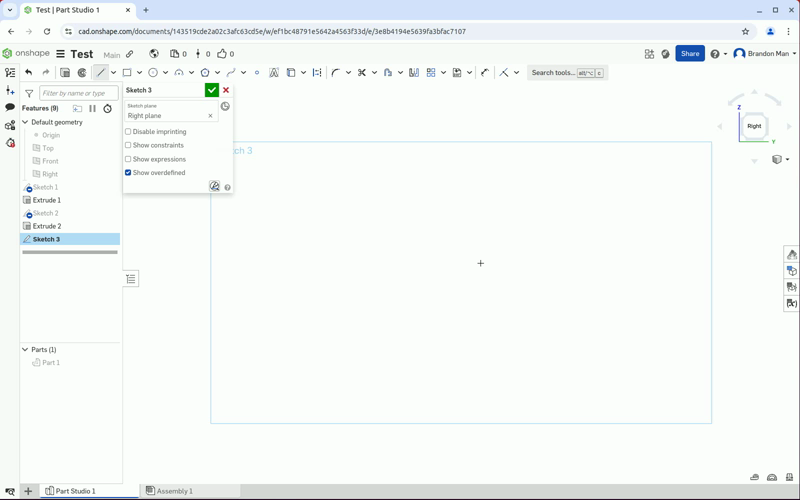
click(480, 262)
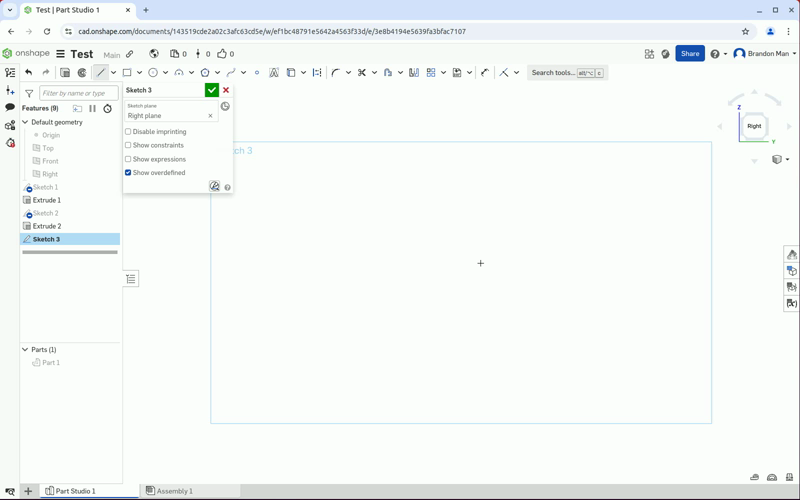
key_up(shift)
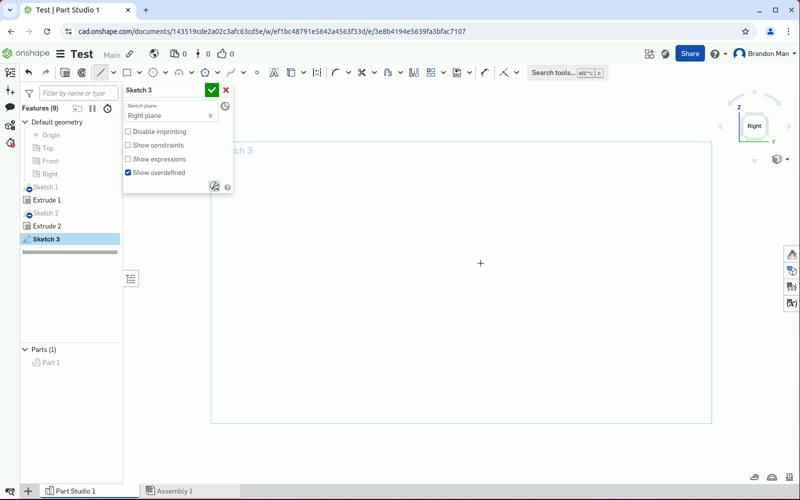
key_down(shift)
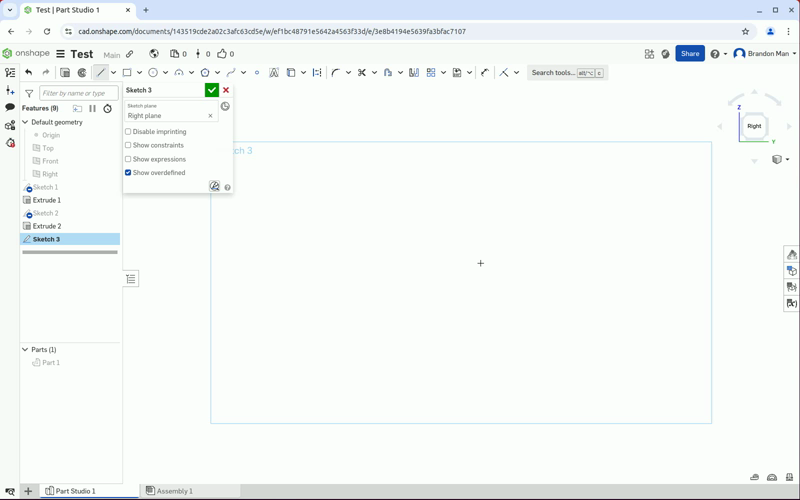
mouse_move(552, 263)
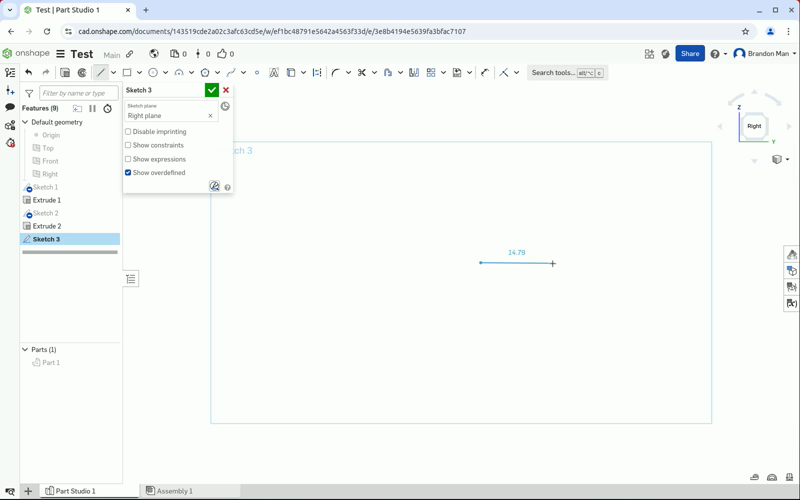
click(552, 263)
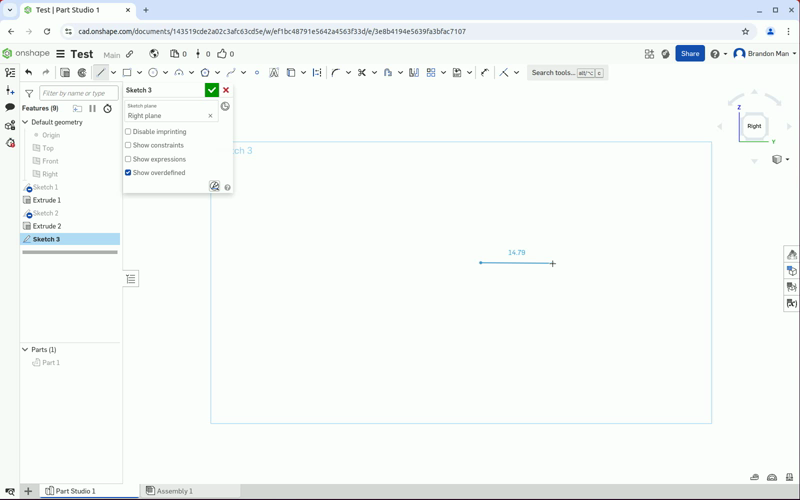
key_up(shift)
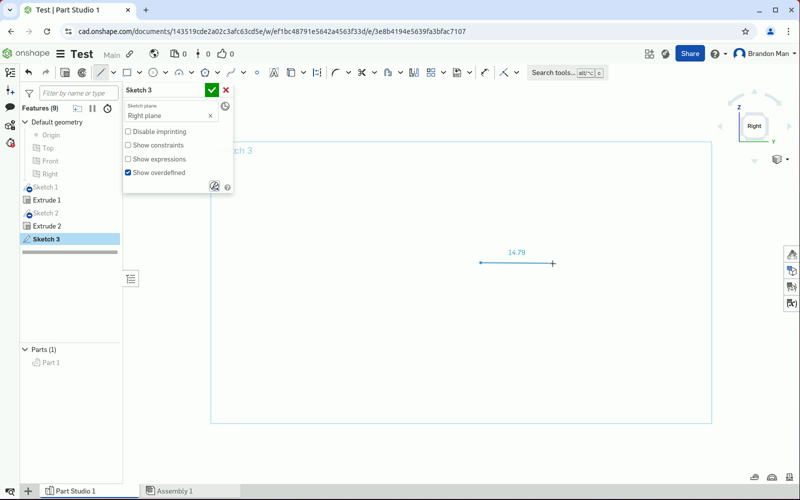
key_down(shift)
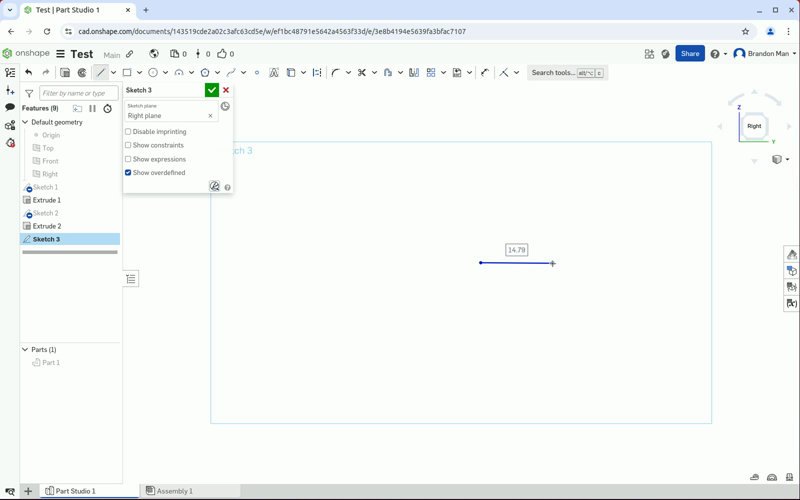
mouse_move(582, 263)
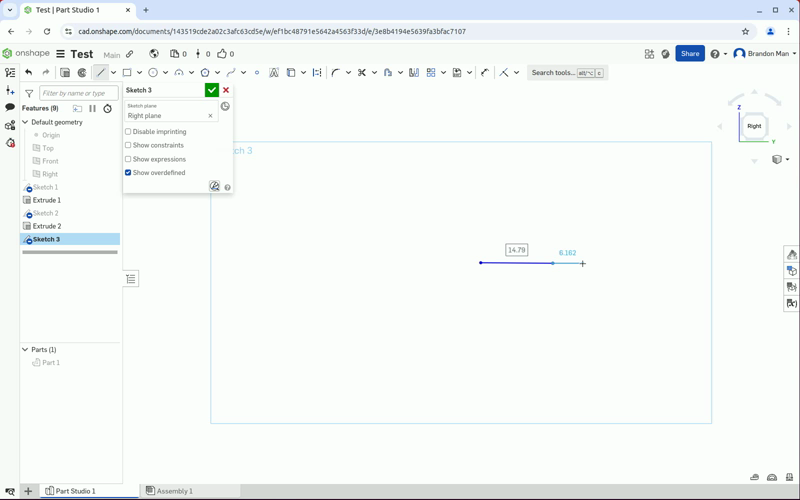
mouse_move(552, 222)
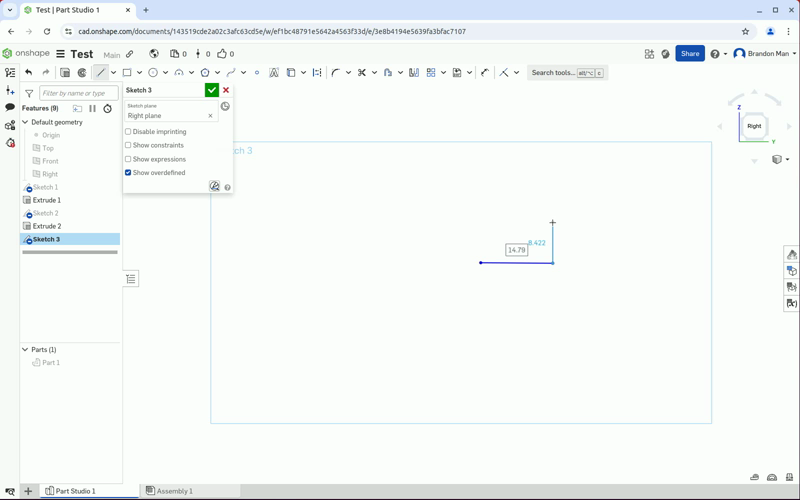
click(552, 222)
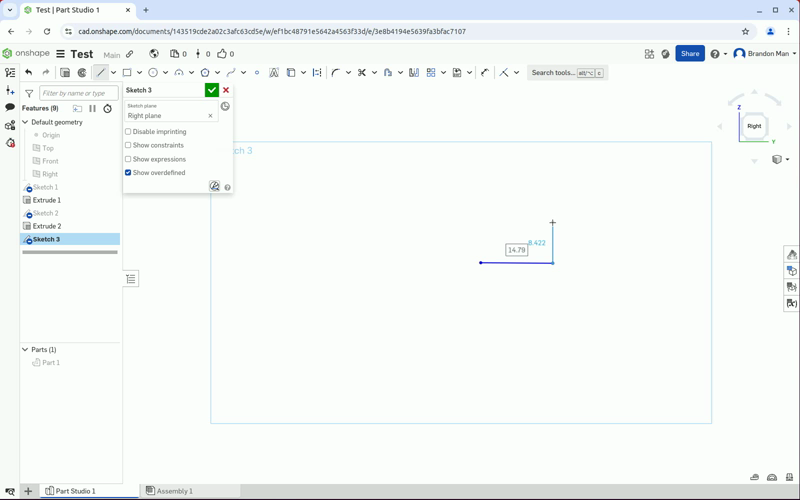
key_up(shift)
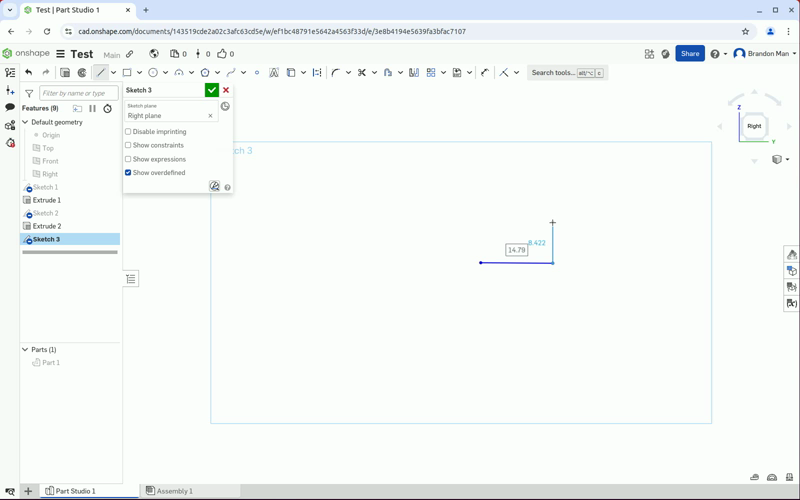
key_down(shift)
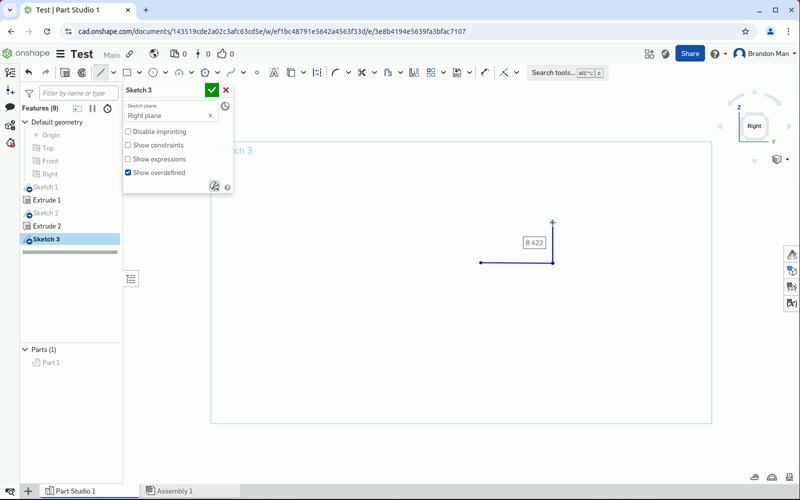
mouse_move(480, 222)
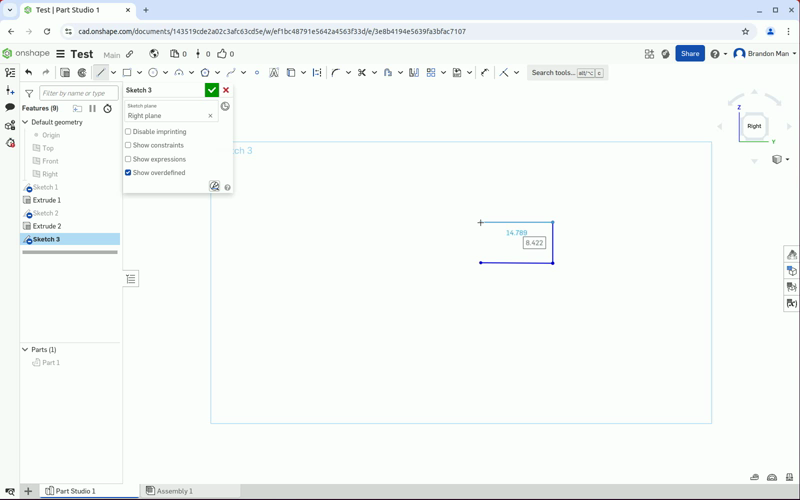
click(480, 222)
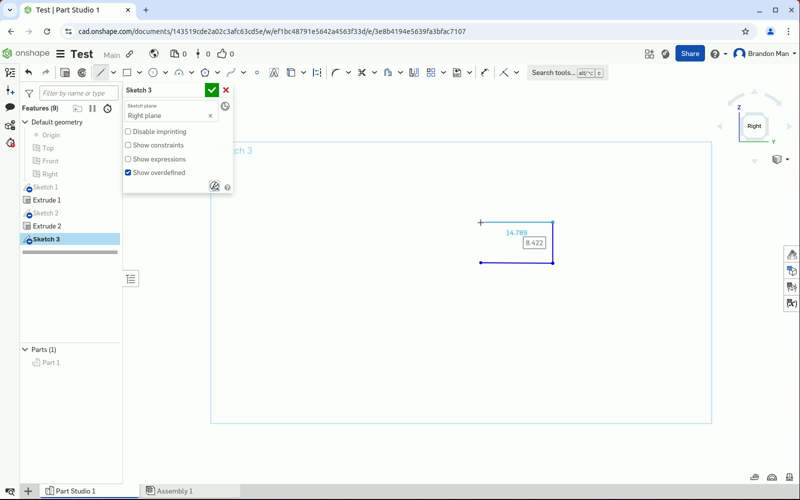
key_up(shift)
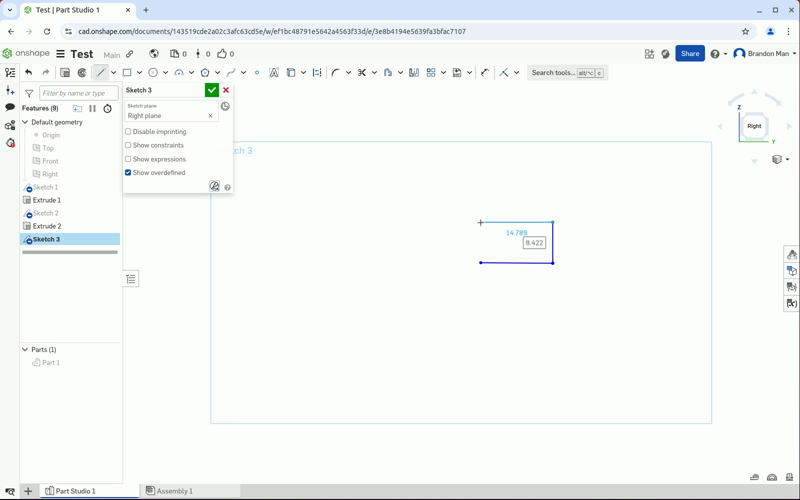
mouse_move(510, 222)
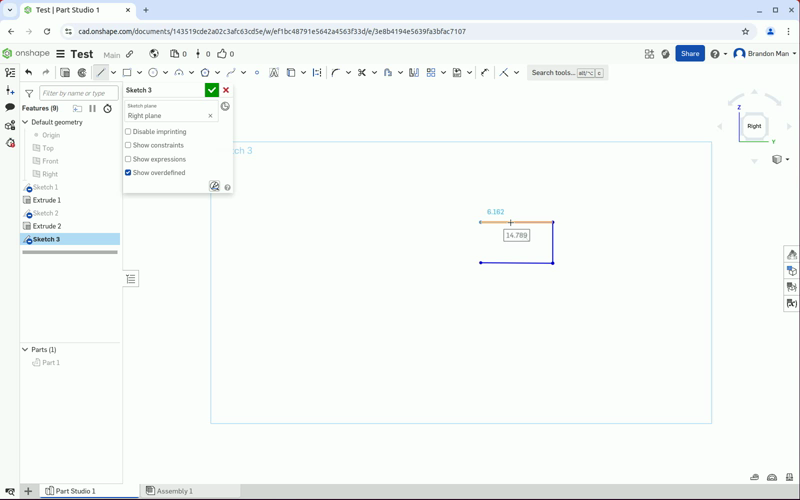
key_down(shift)
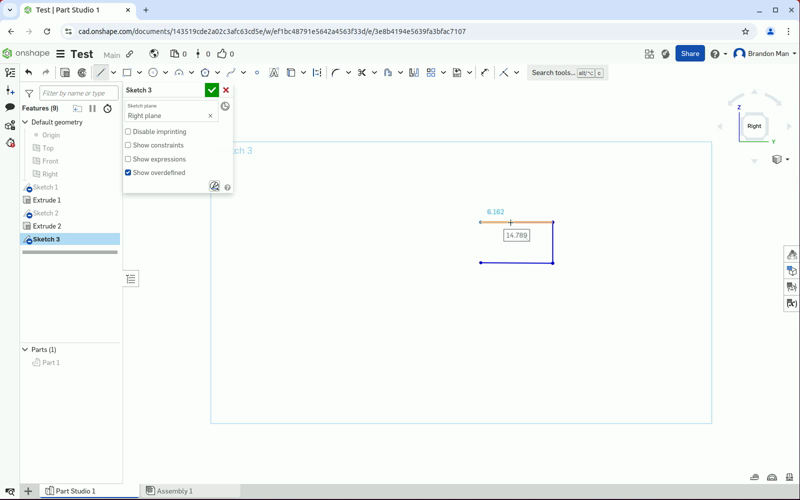
mouse_move(480, 262)
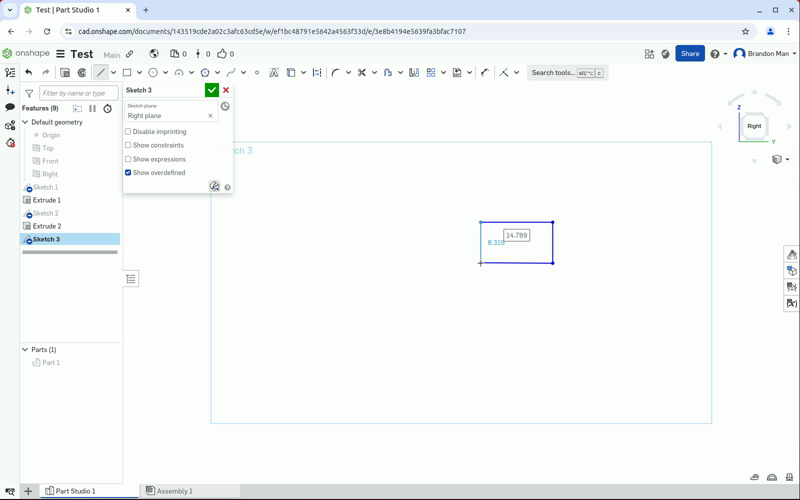
key_up(shift)
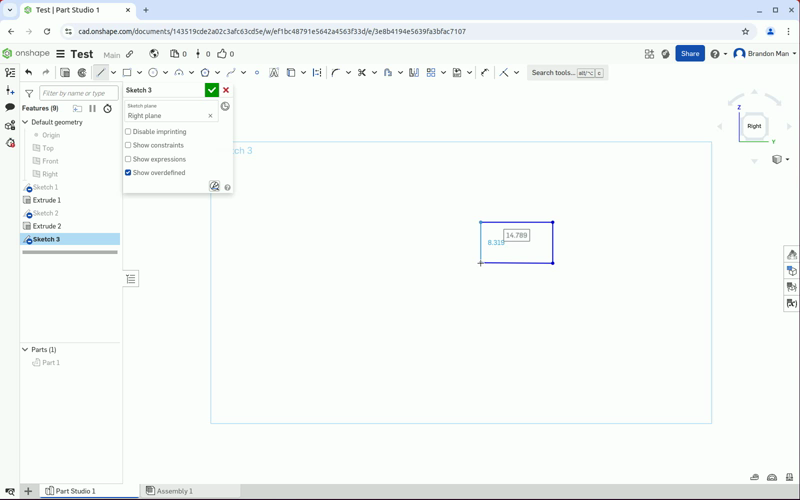
click(480, 262)
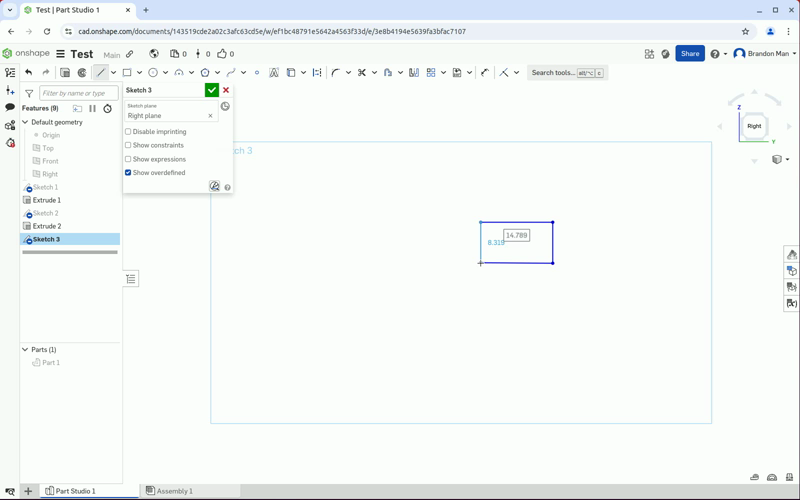
key(esc)
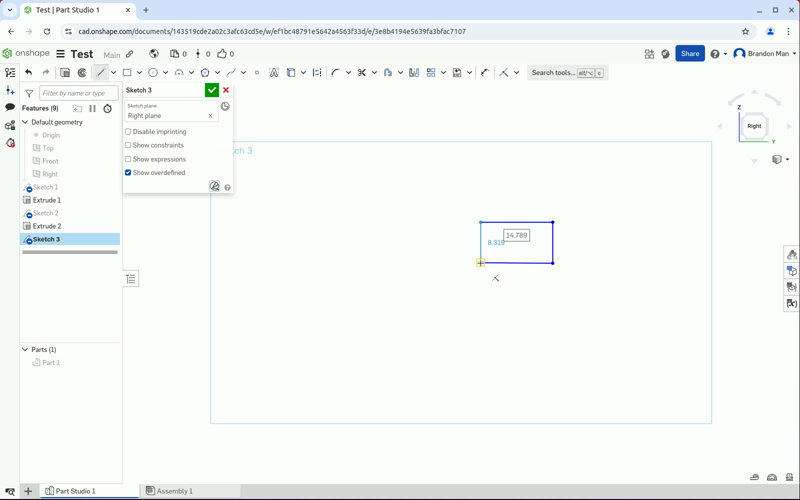
mouse_move(521, 259)
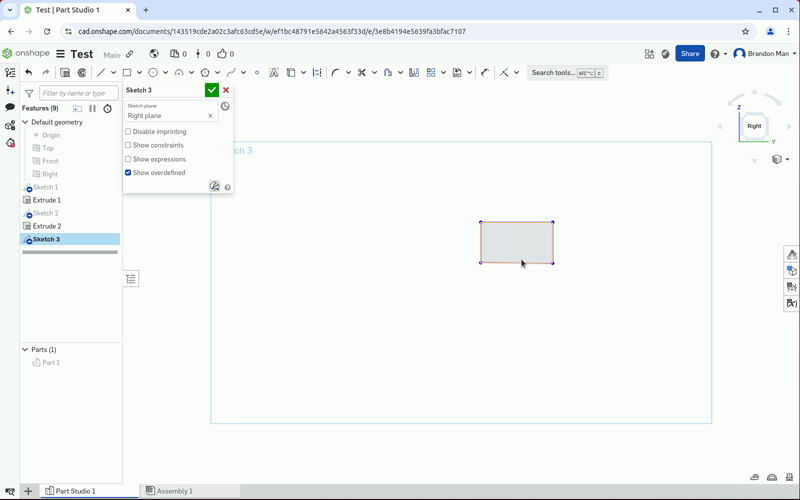
click(521, 259)
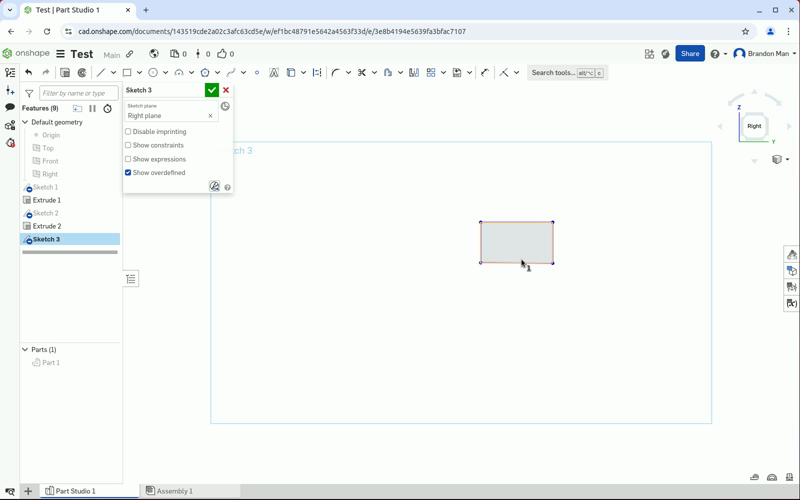
mouse_move(73, 352)
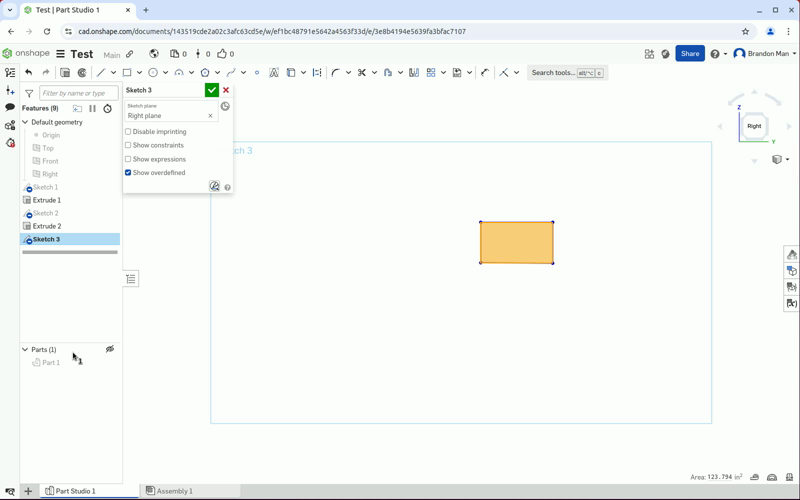
key(shift+y)
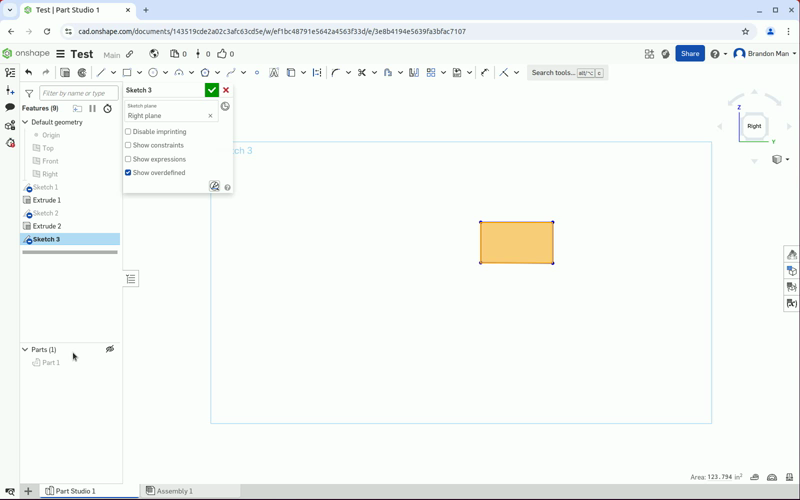
key(shift+e)
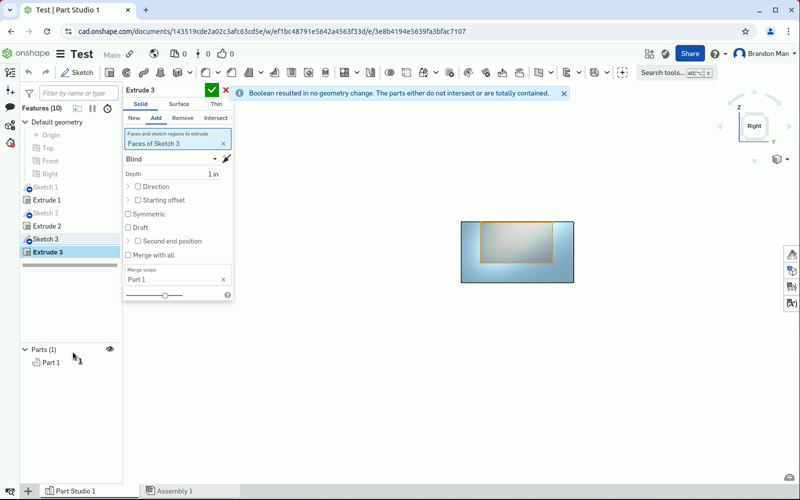
mouse_move(143, 106)
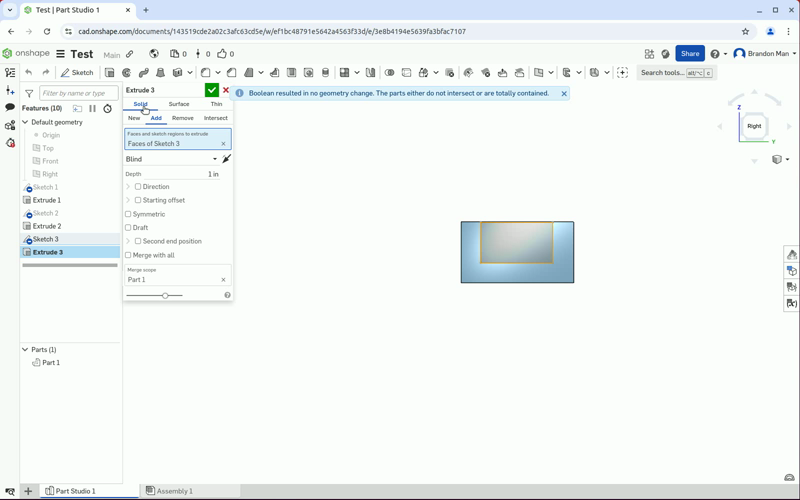
click(143, 106)
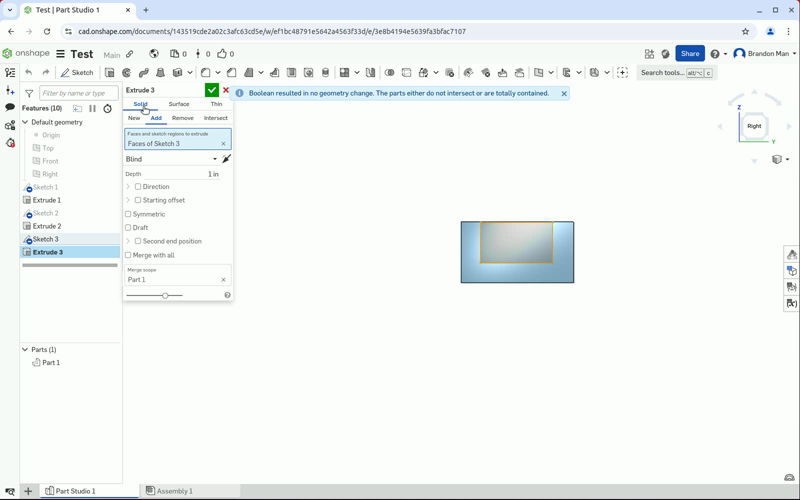
mouse_move(186, 120)
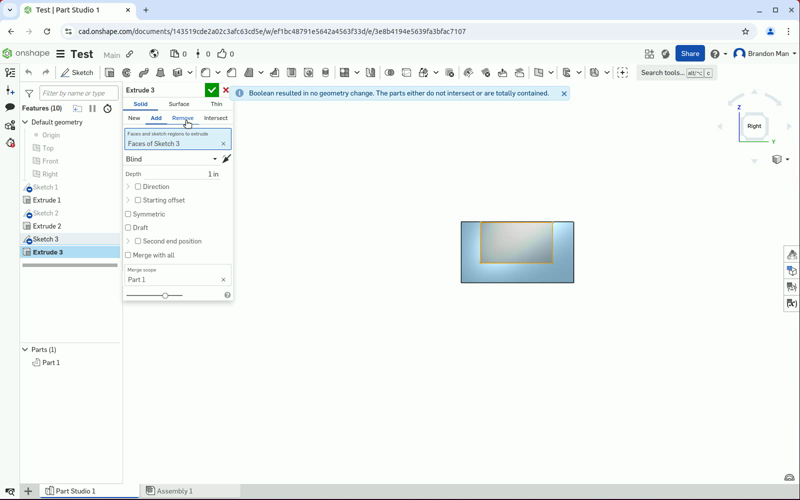
click(186, 120)
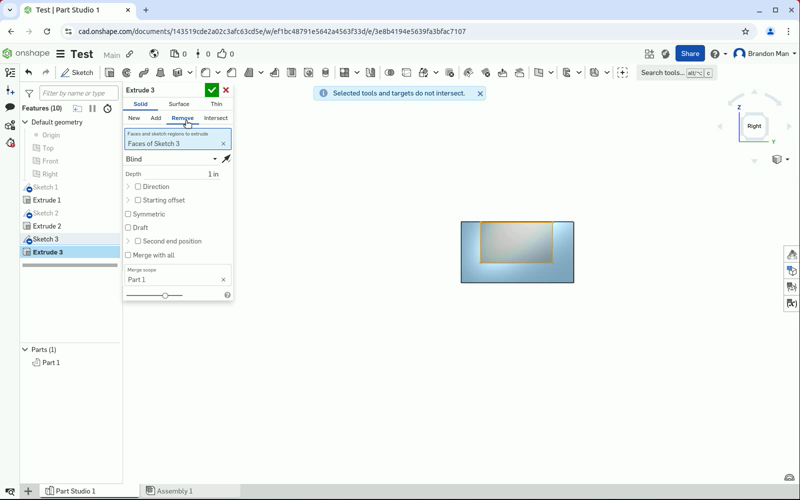
key(tab, 4)
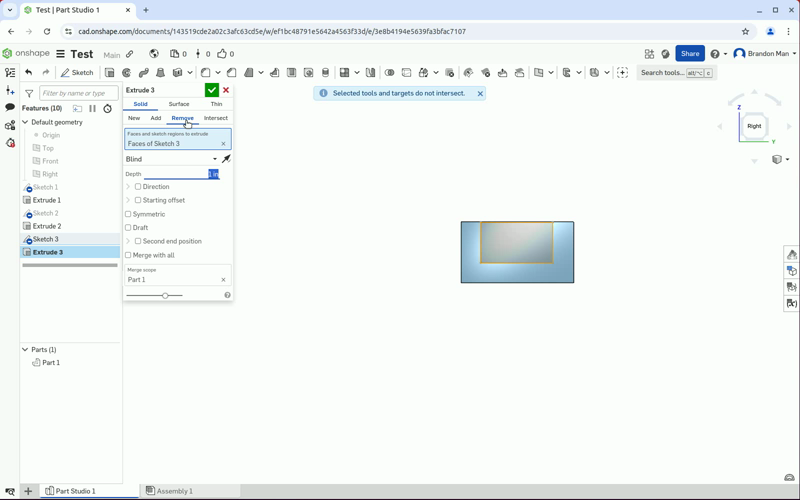
text(8.425)
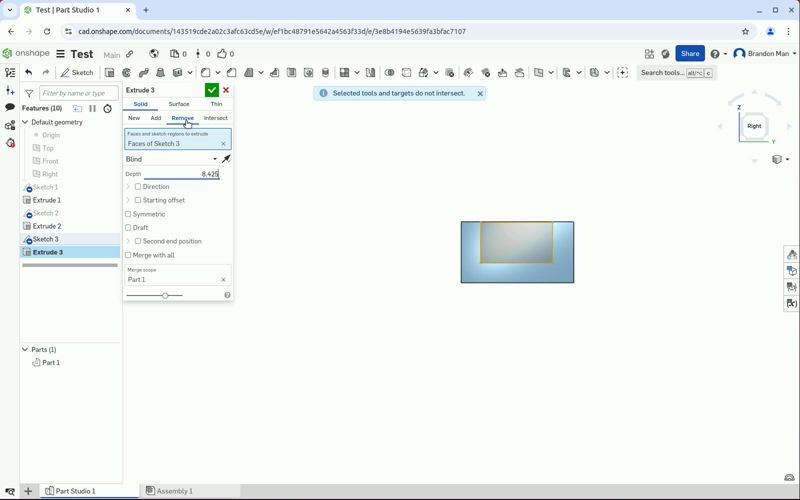
key(tab, 6)
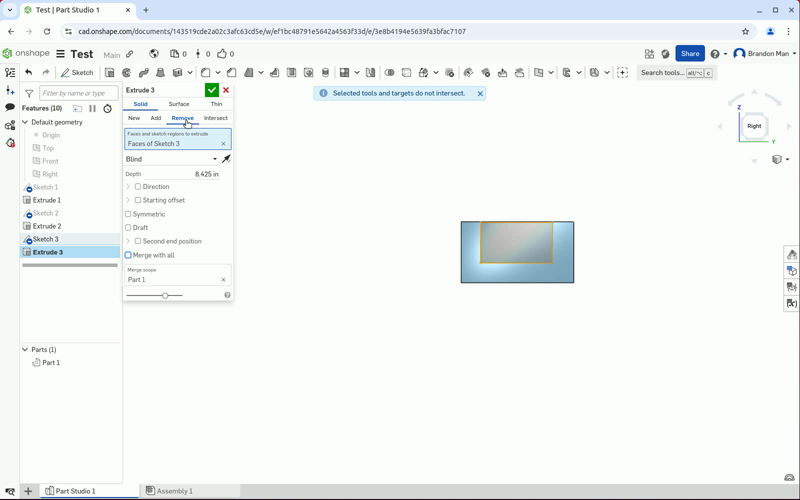
key(space)
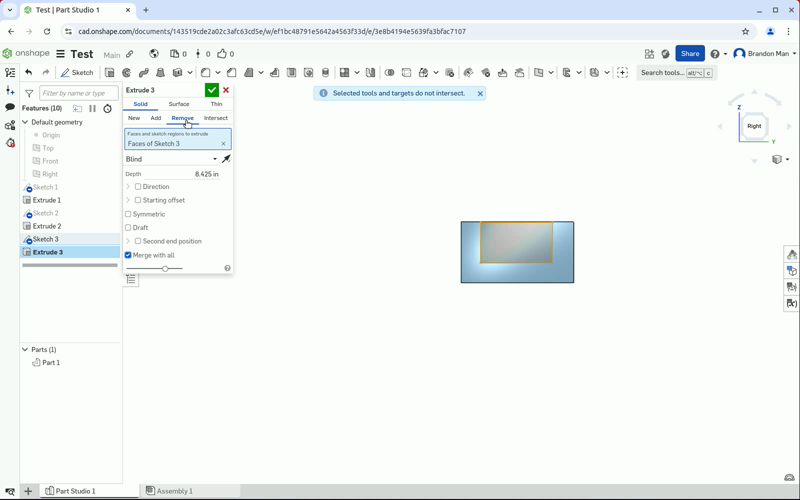
key(enter)
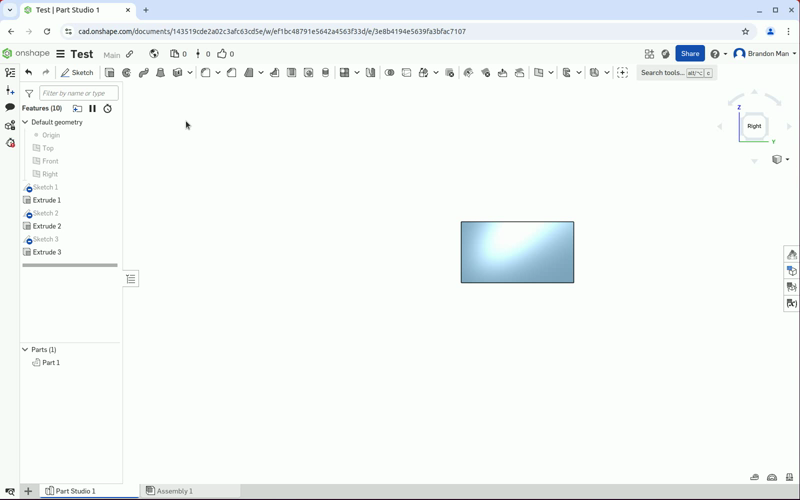
key(shift+h)
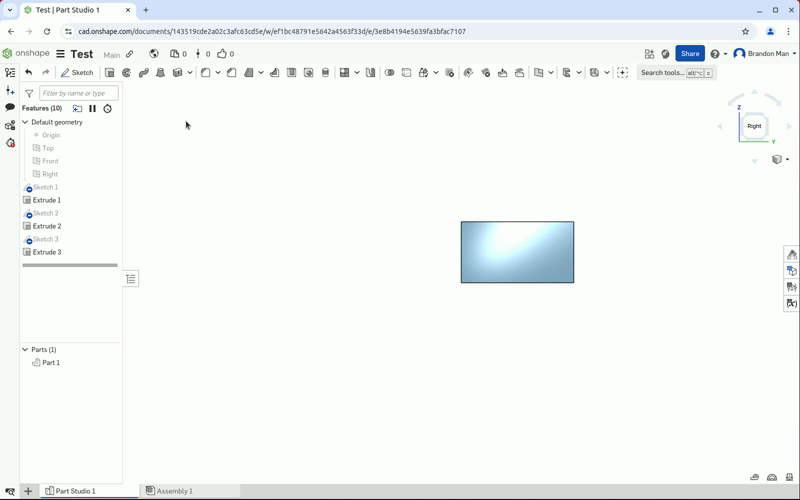
key(shift+h)
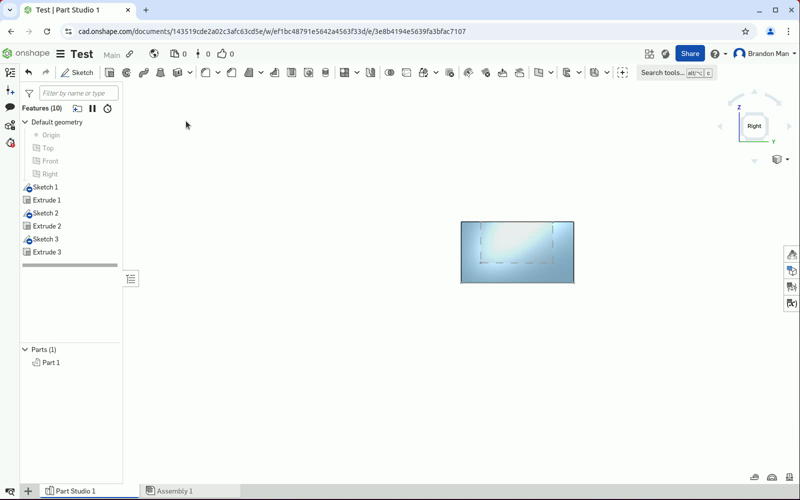
key(shift+7)
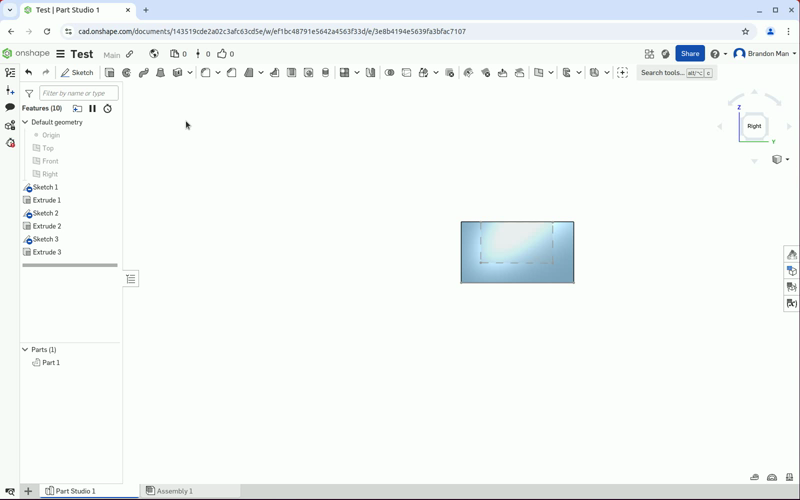
key(right, 2)
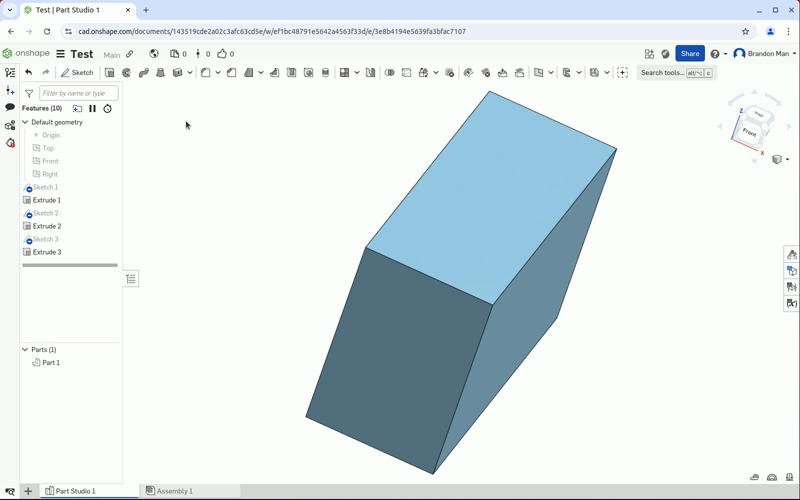
key(down, 2)
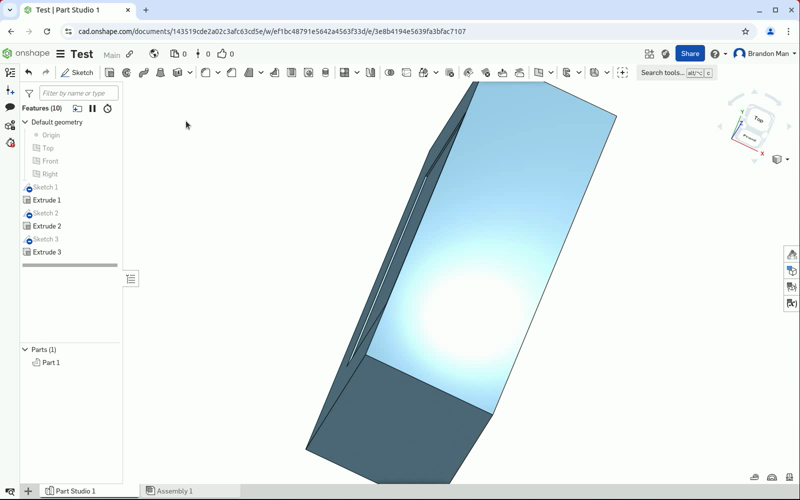
key(up, 2)
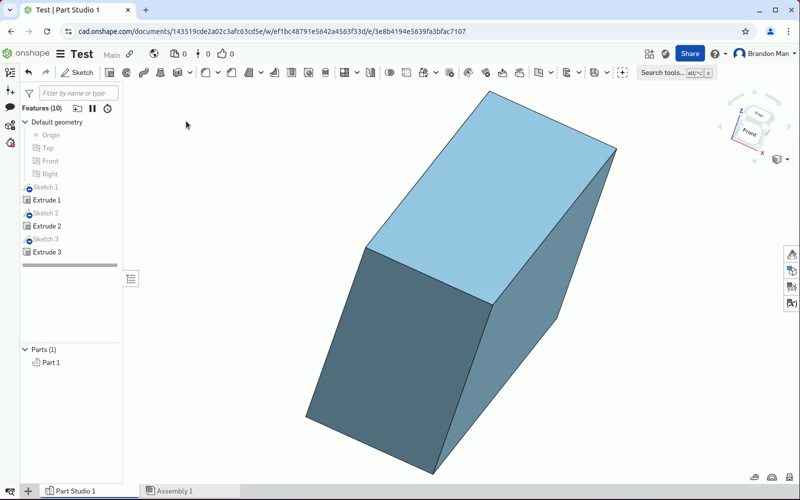
key(left, 2)
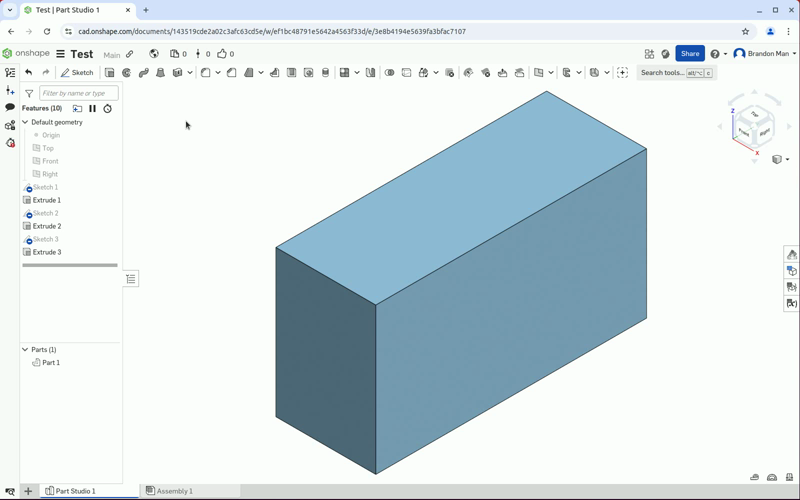
mouse_move(73, 189)
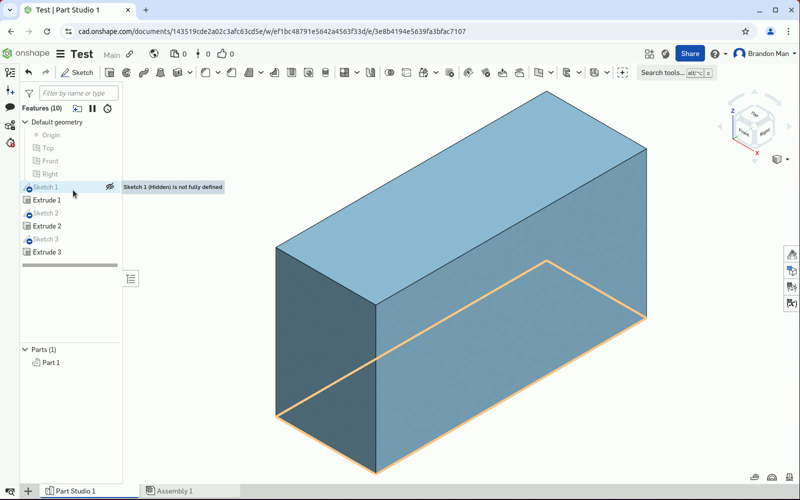
click(73, 189)